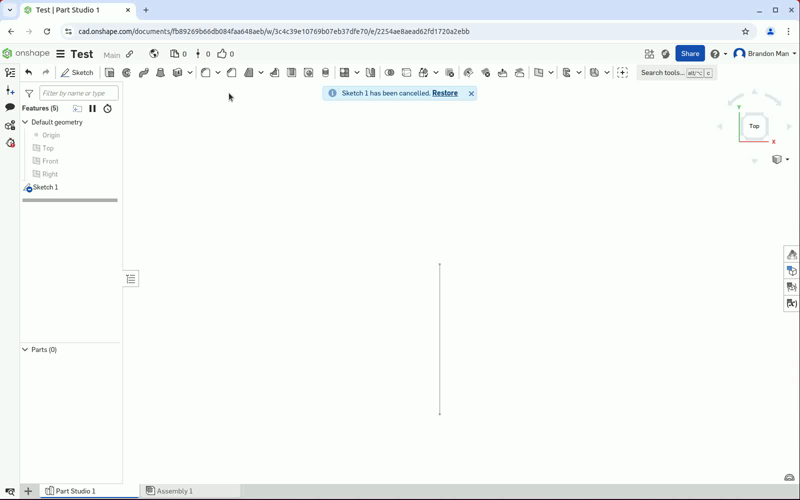
key(shift+h)
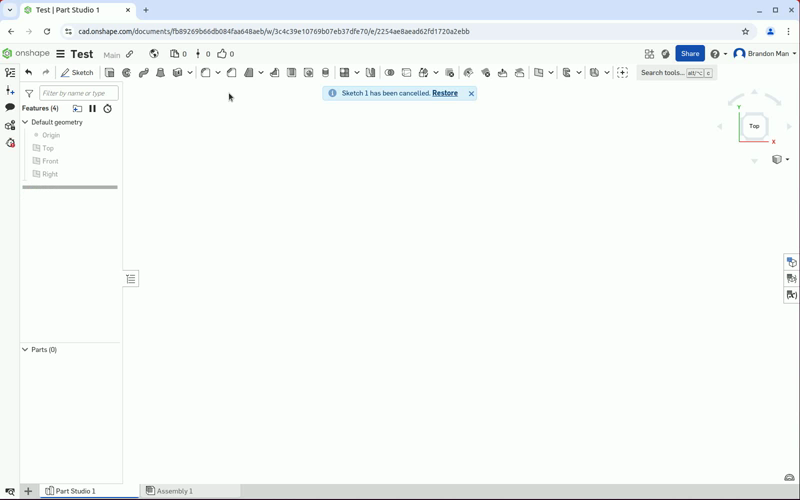
key(shift+s)
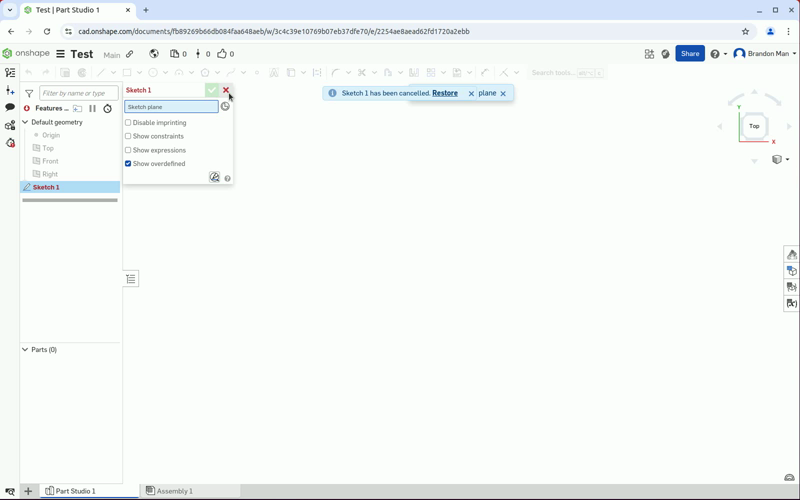
mouse_move(73, 150)
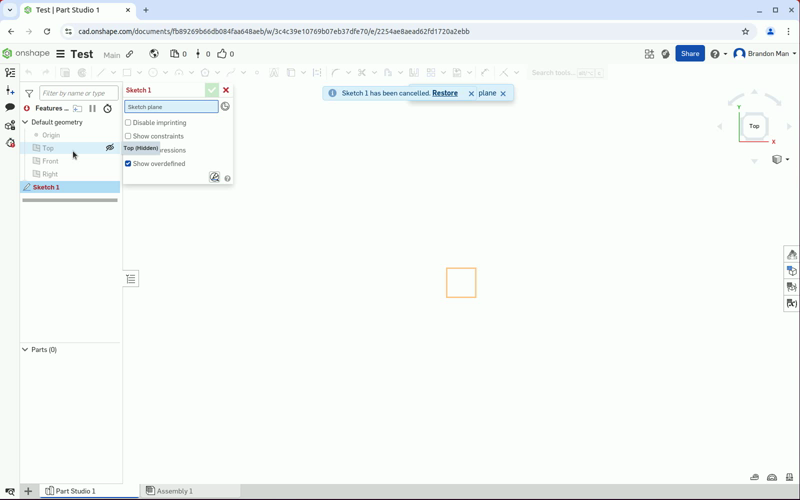
click(73, 150)
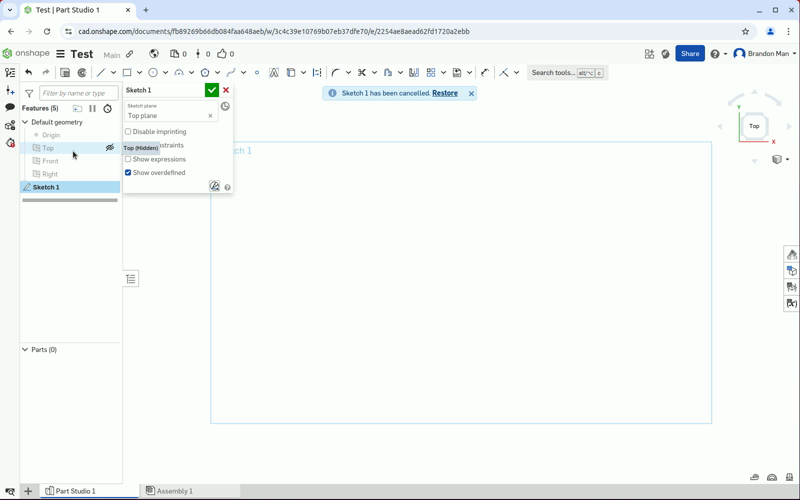
mouse_move(73, 352)
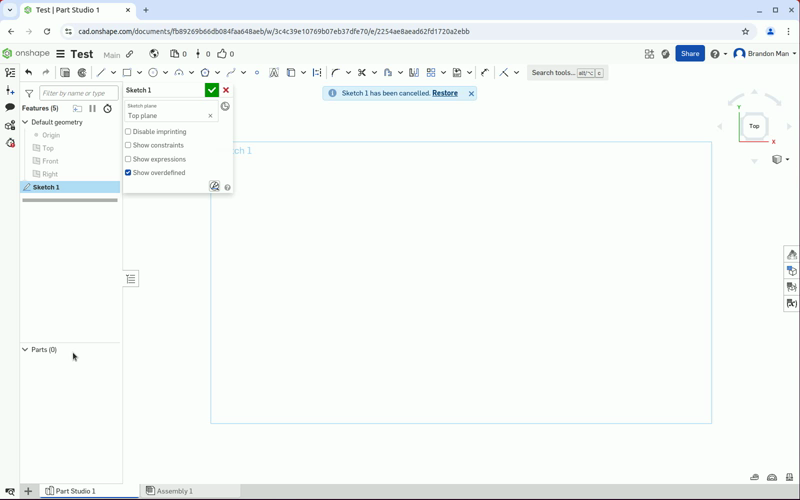
key(y)
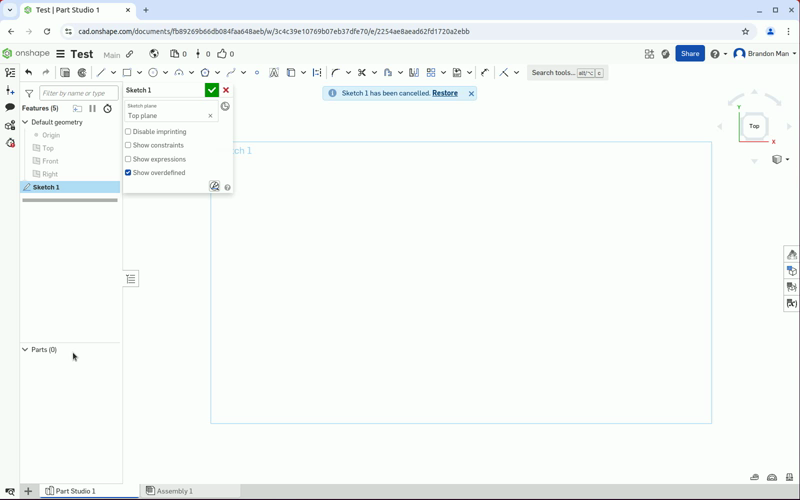
key(l)
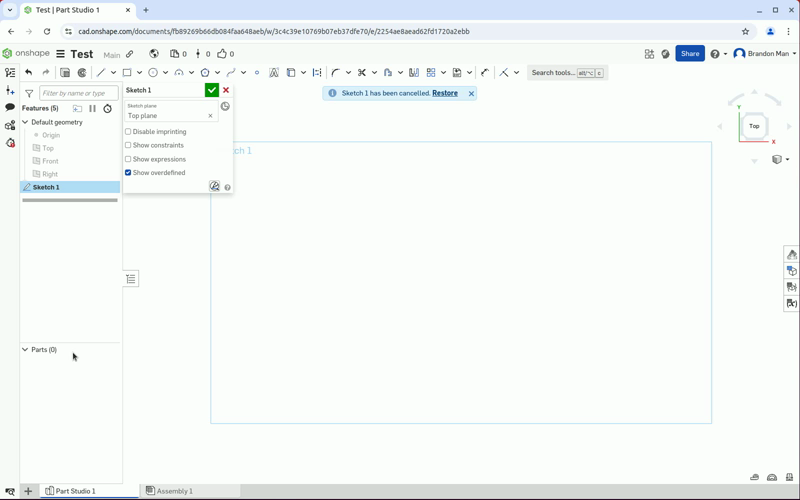
key_down(shift)
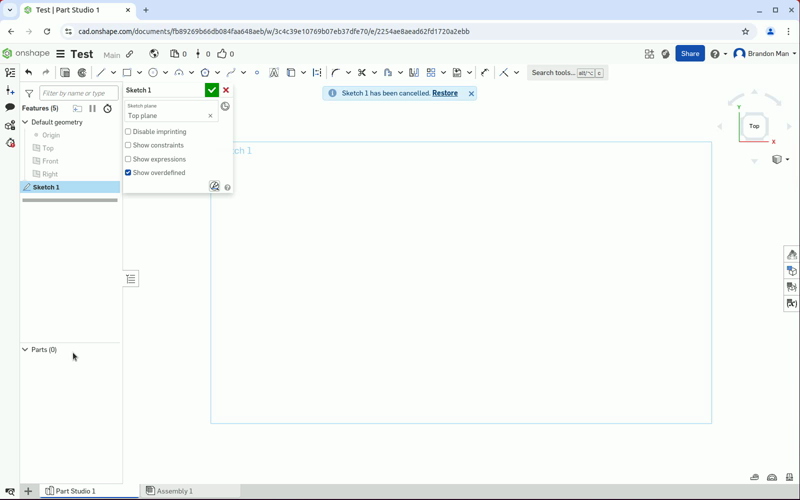
mouse_move(477, 282)
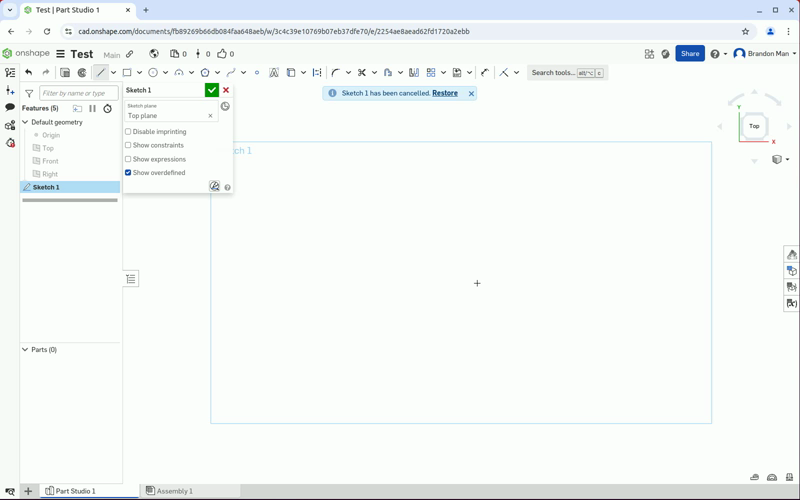
click(477, 282)
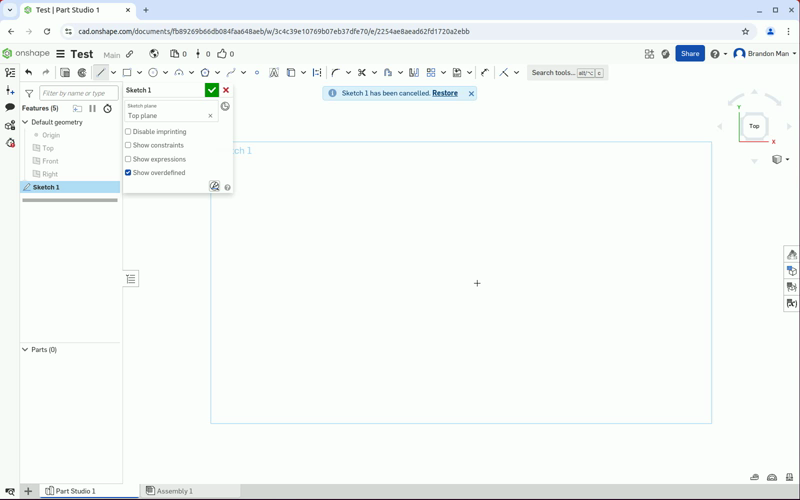
key_up(shift)
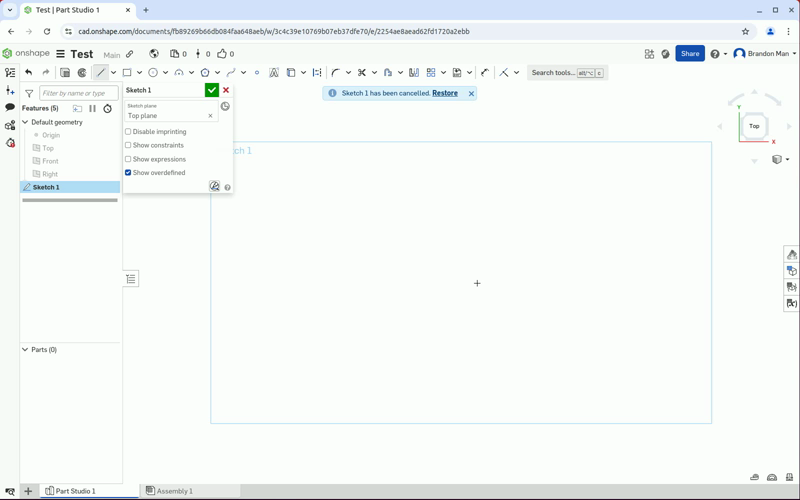
key_down(shift)
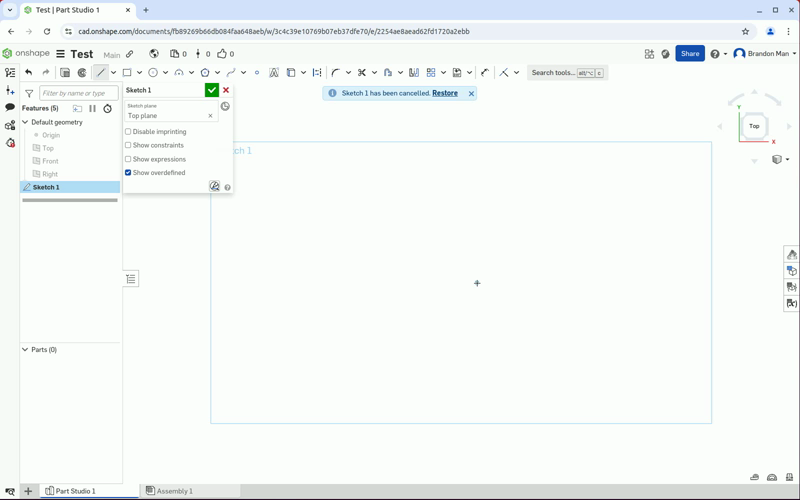
mouse_move(507, 282)
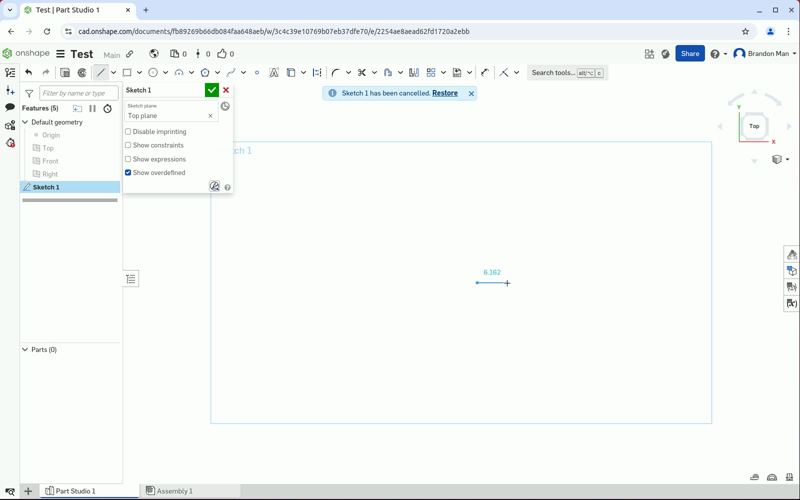
mouse_move(499, 282)
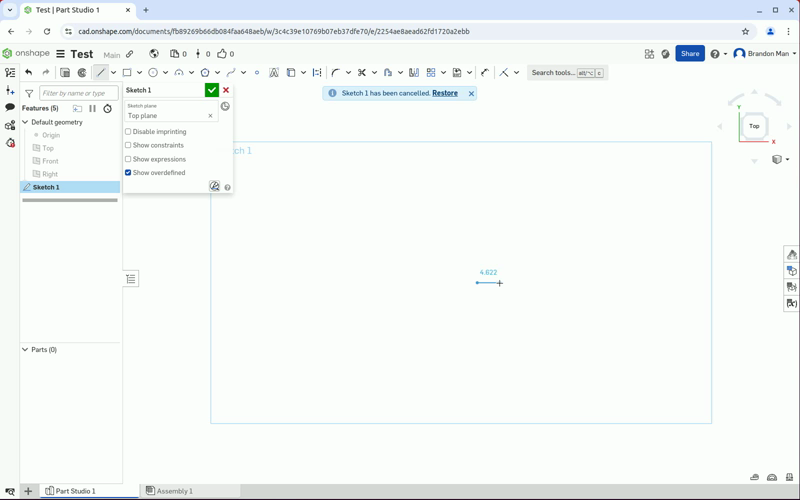
click(499, 282)
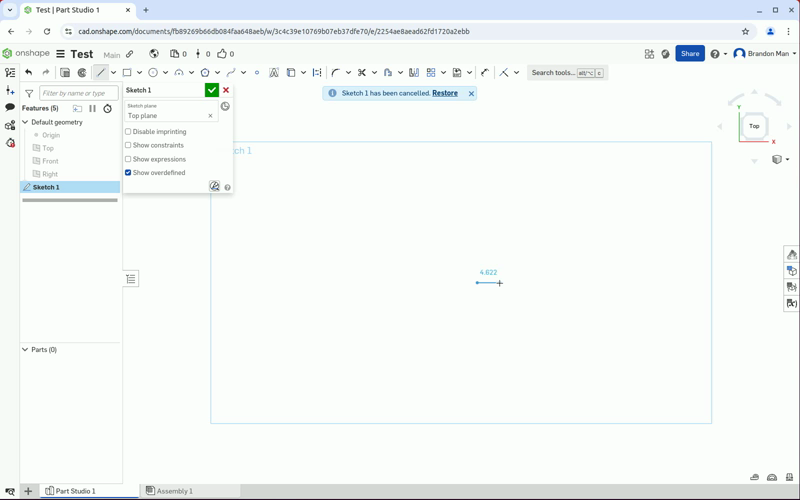
key_up(shift)
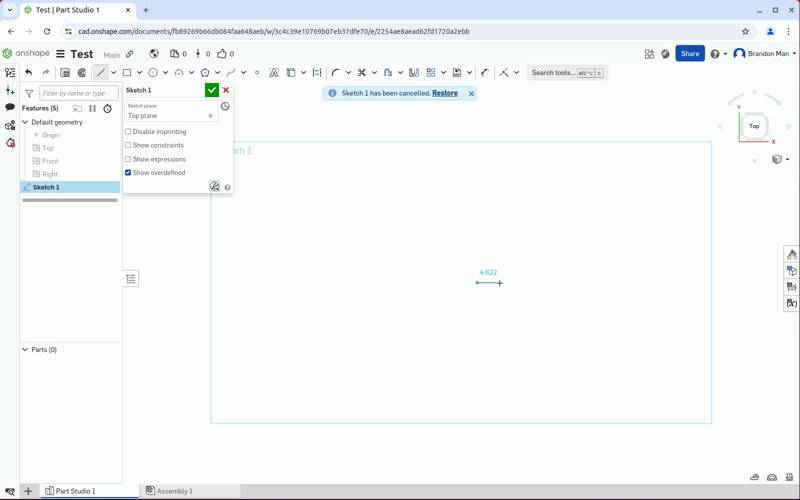
key_down(shift)
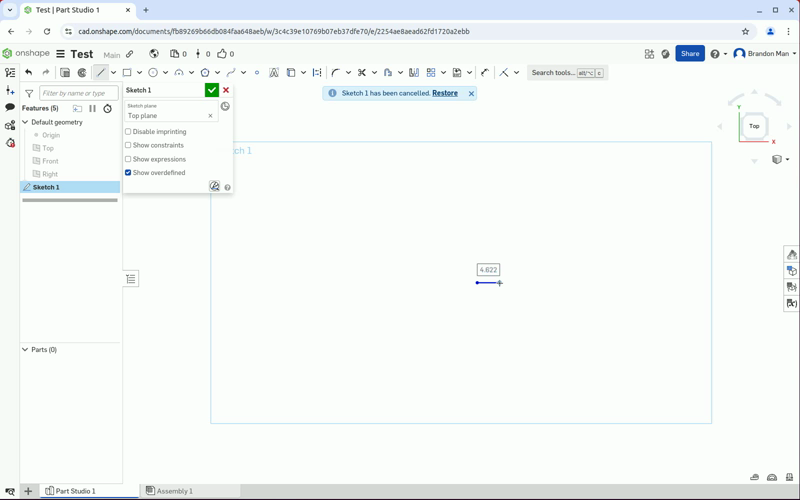
mouse_move(499, 170)
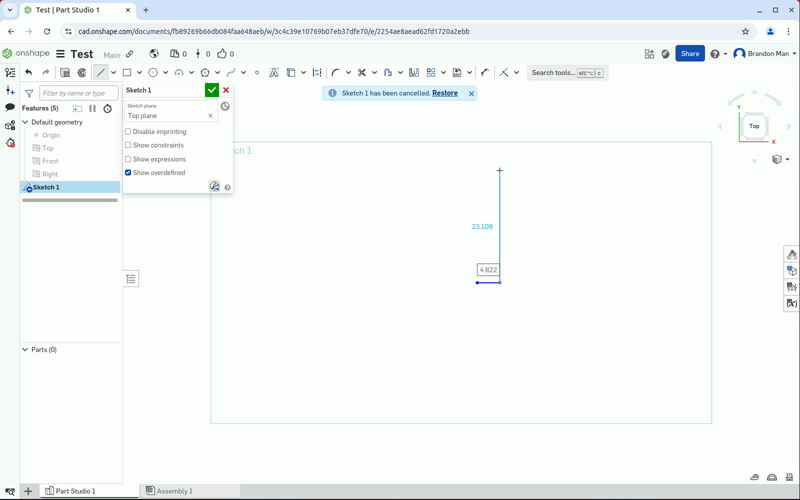
click(499, 170)
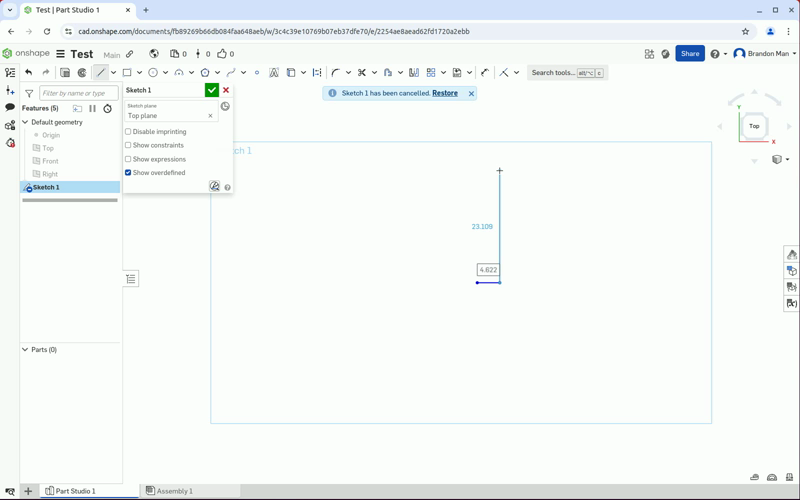
key_up(shift)
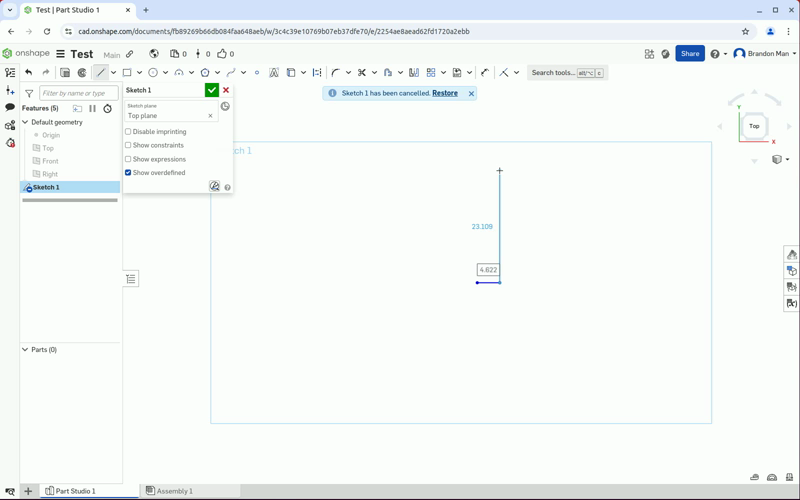
key_down(shift)
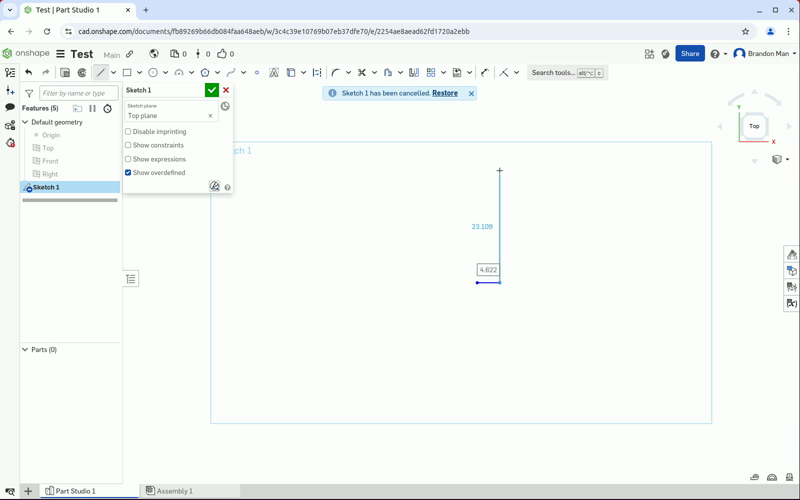
mouse_move(529, 170)
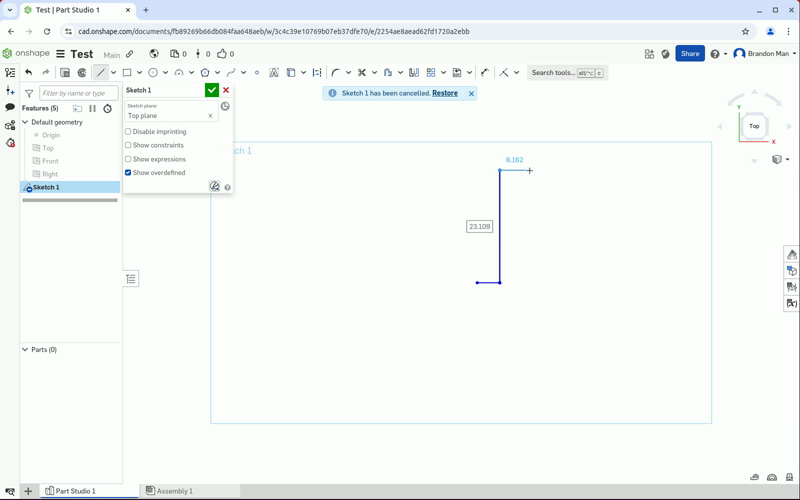
mouse_move(477, 170)
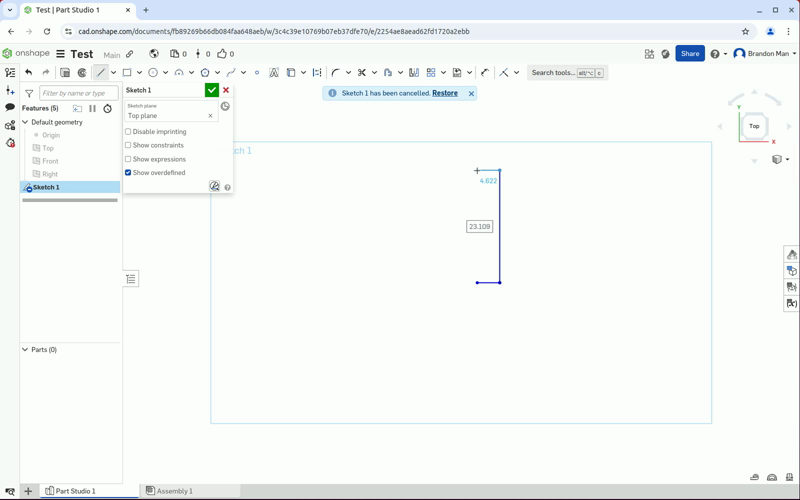
click(477, 170)
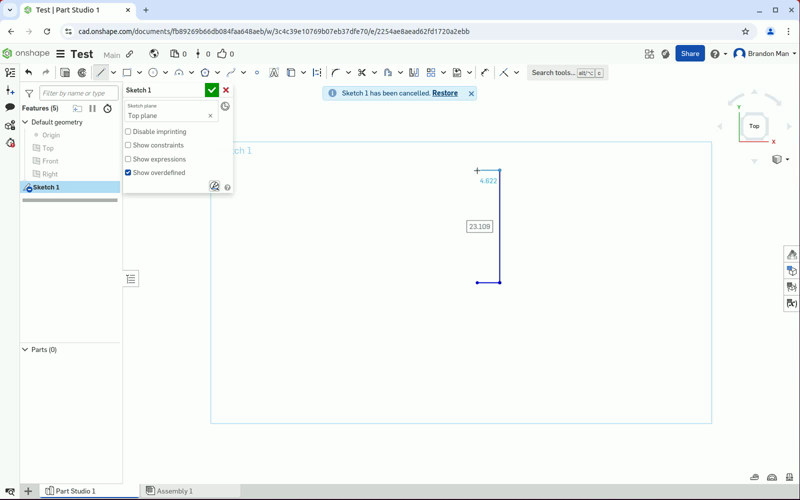
key_up(shift)
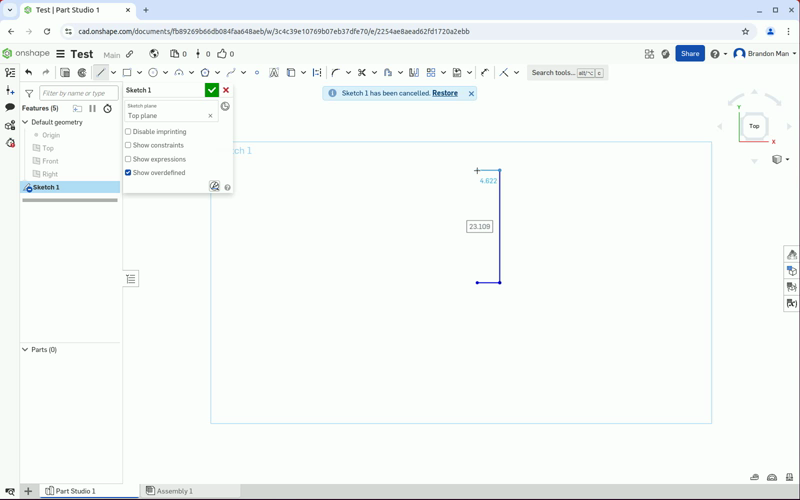
key_down(shift)
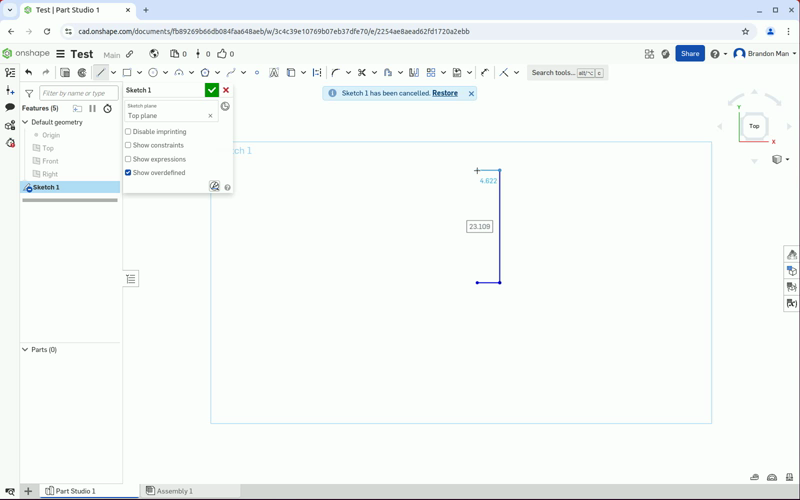
mouse_move(477, 282)
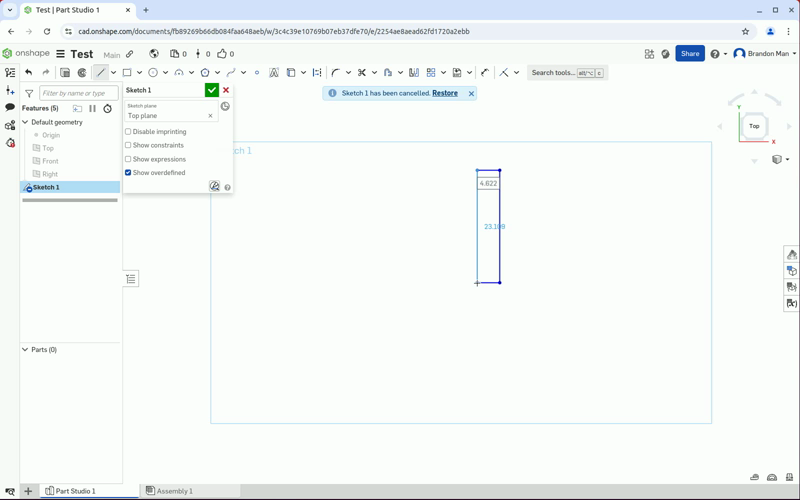
key_up(shift)
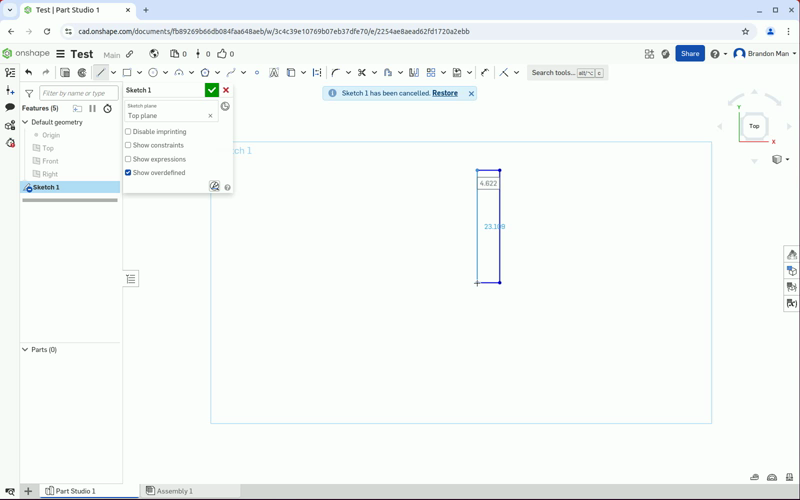
click(477, 282)
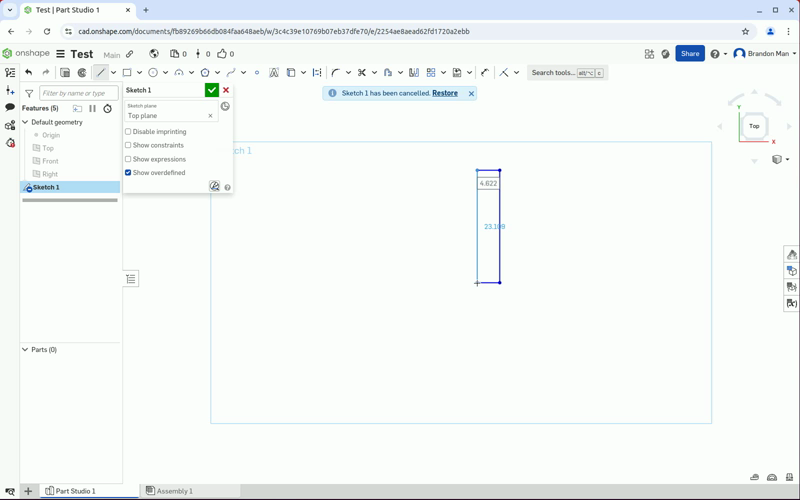
key(esc)
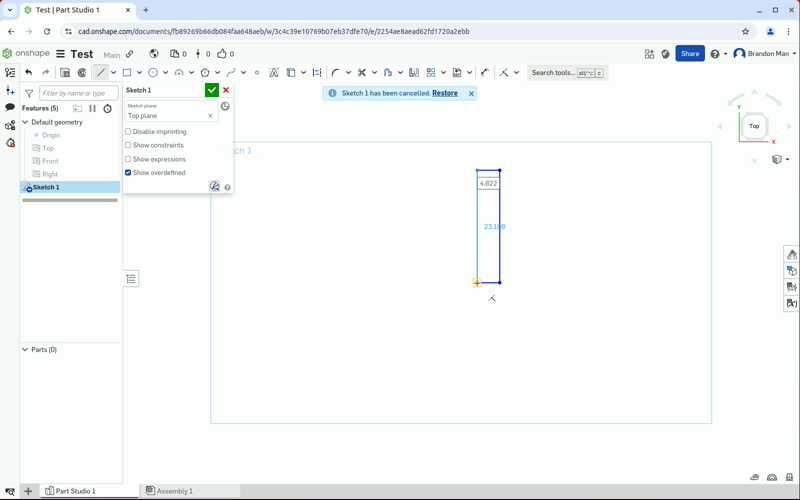
mouse_move(489, 255)
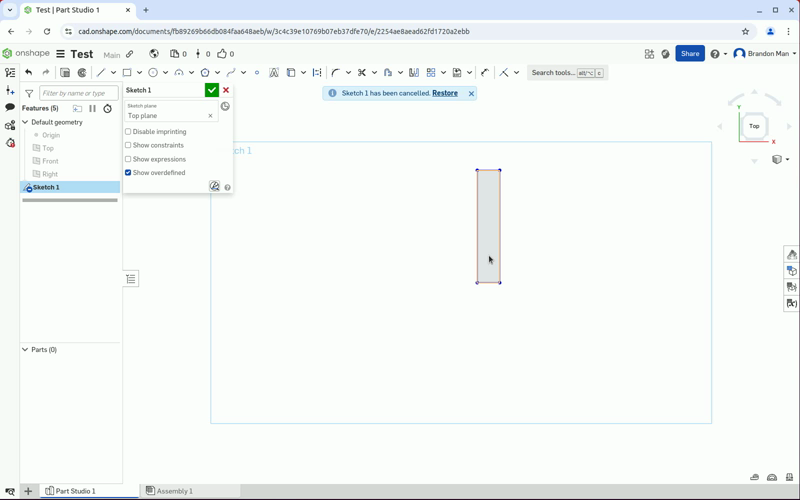
click(489, 255)
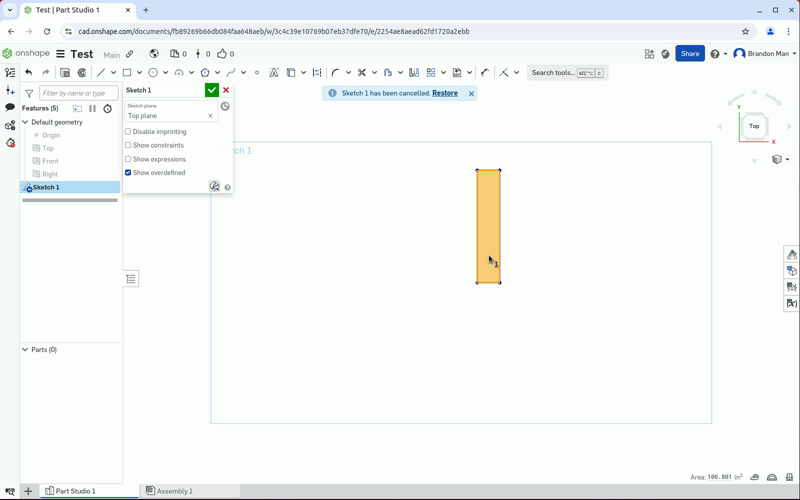
mouse_move(73, 352)
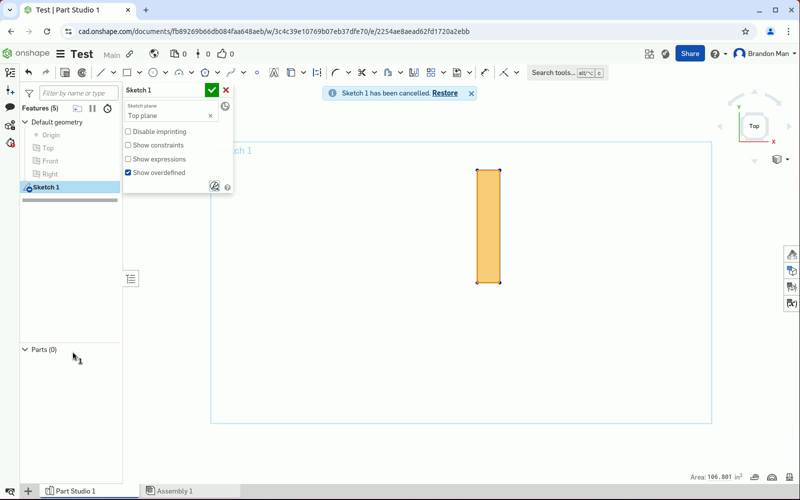
key(shift+y)
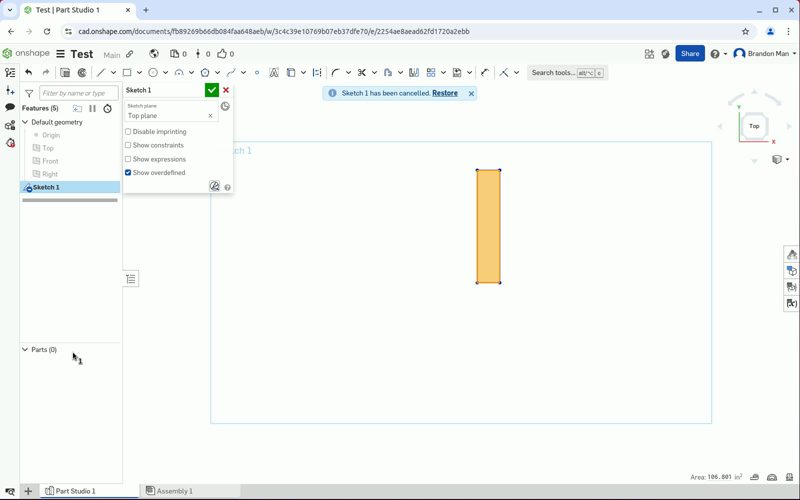
key(shift+e)
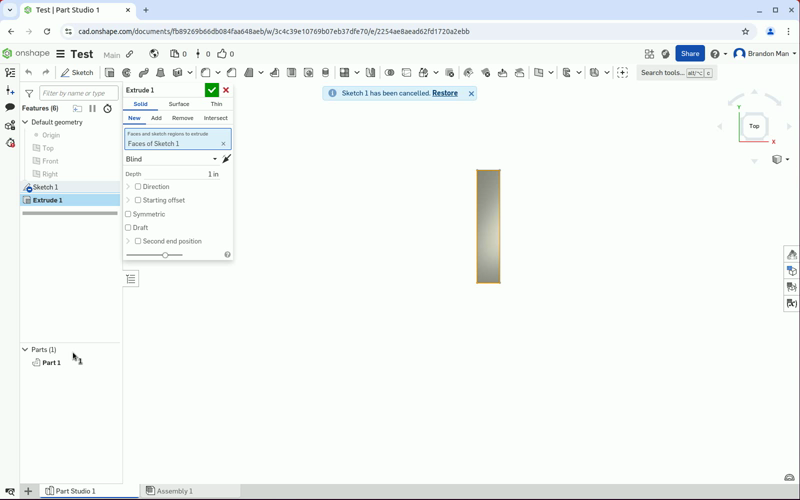
mouse_move(143, 106)
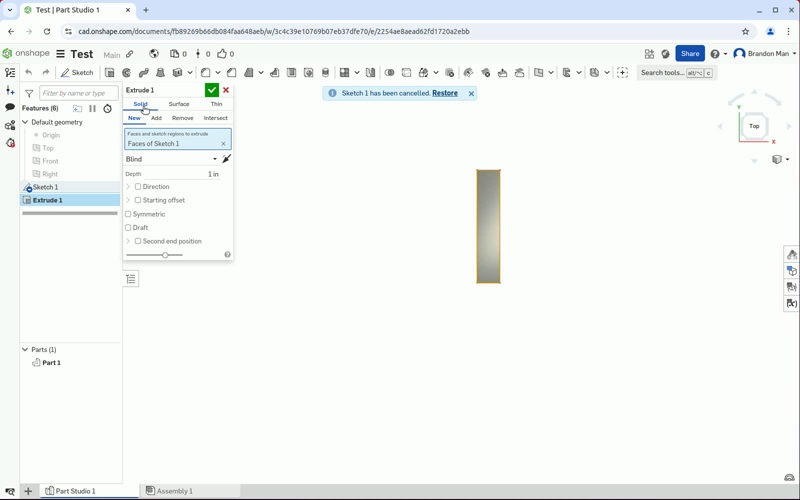
click(143, 106)
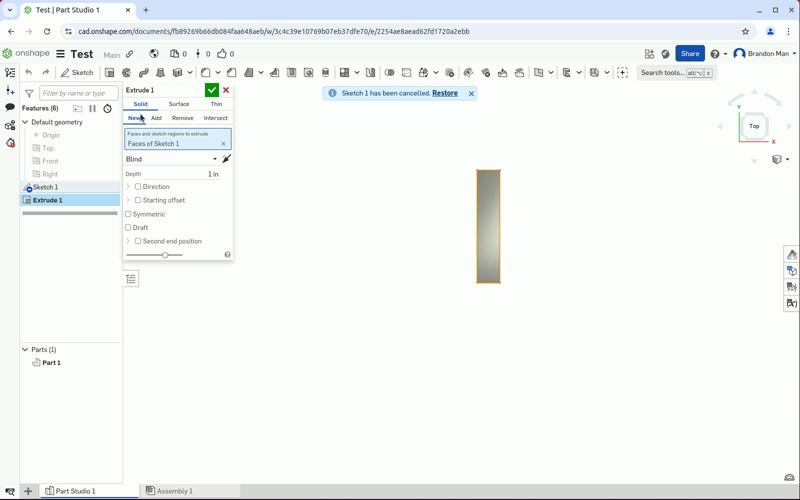
mouse_move(137, 120)
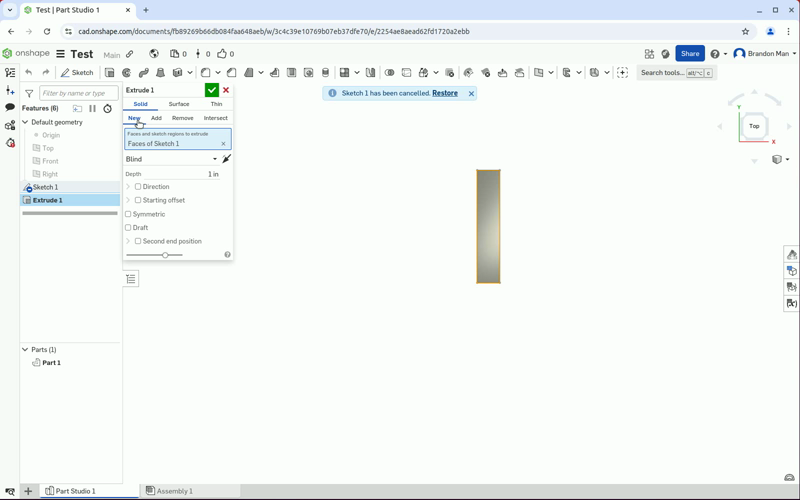
click(137, 120)
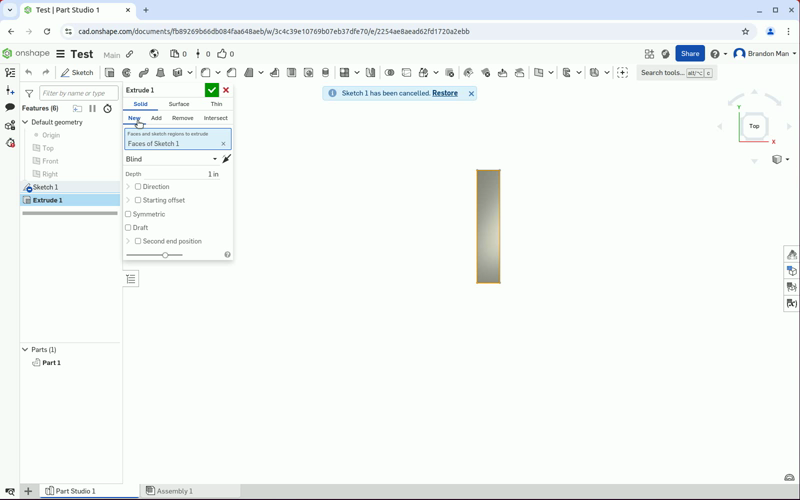
key(tab, 4)
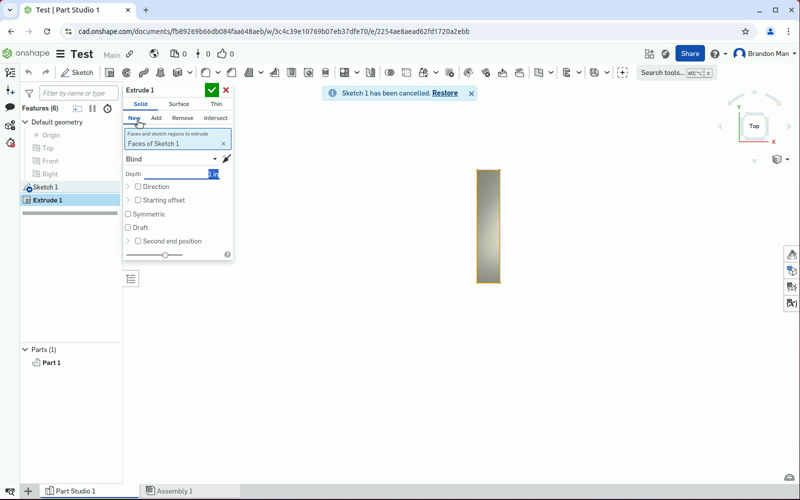
text(5.296)
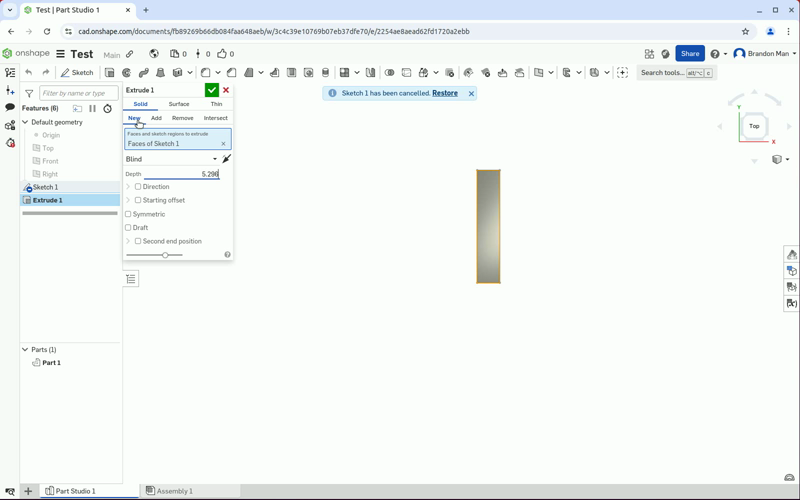
key(enter)
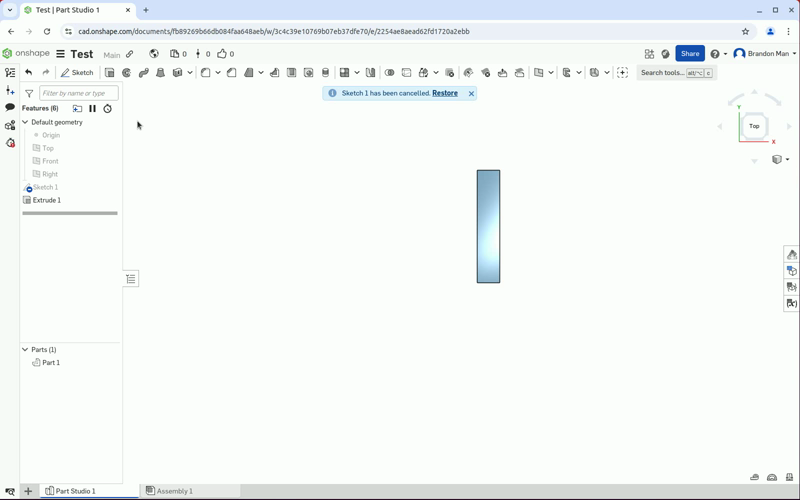
key(shift+h)
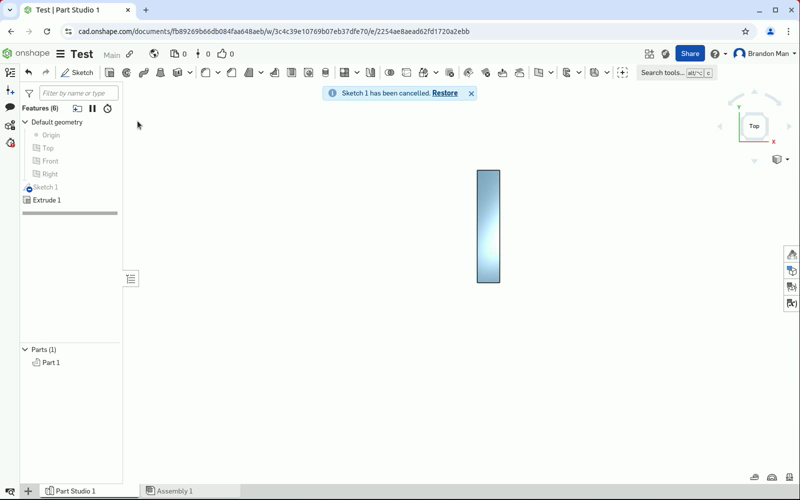
key(shift+h)
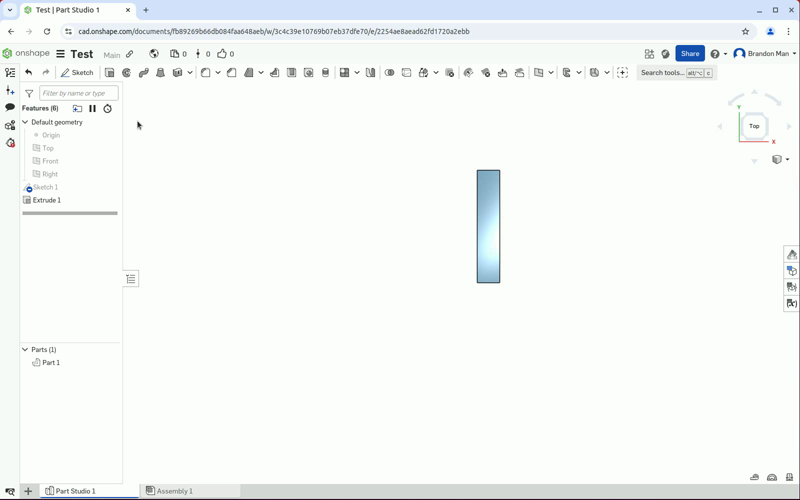
mouse_move(73, 189)
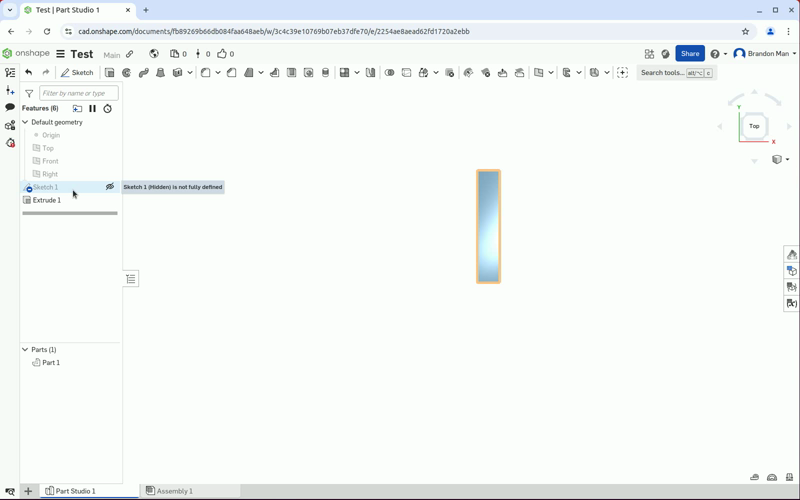
click(73, 189)
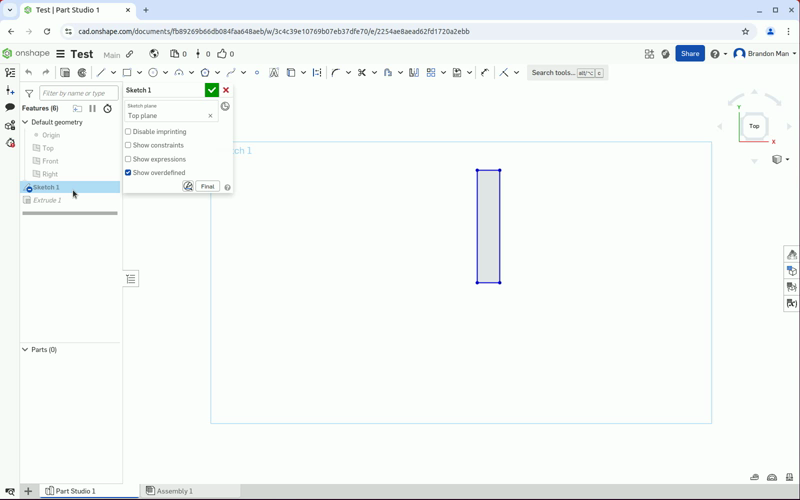
mouse_move(229, 92)
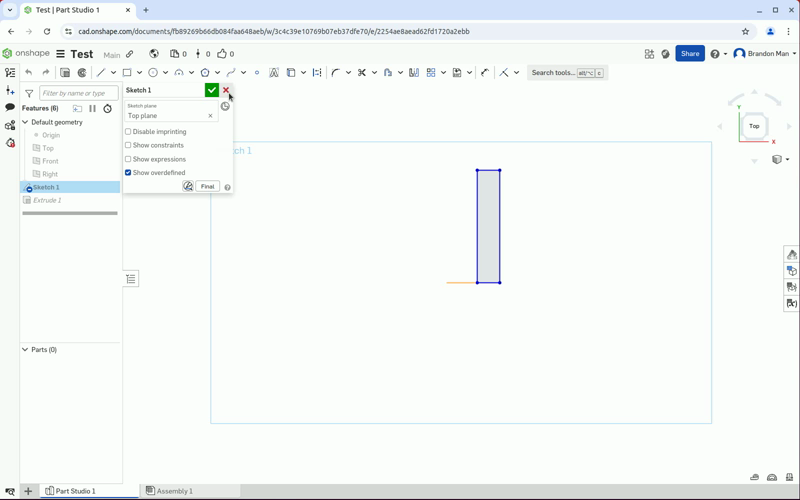
click(229, 92)
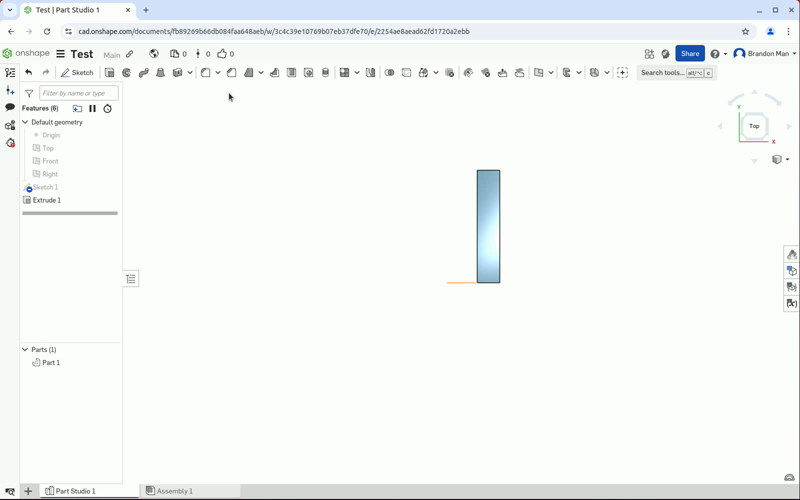
mouse_move(73, 352)
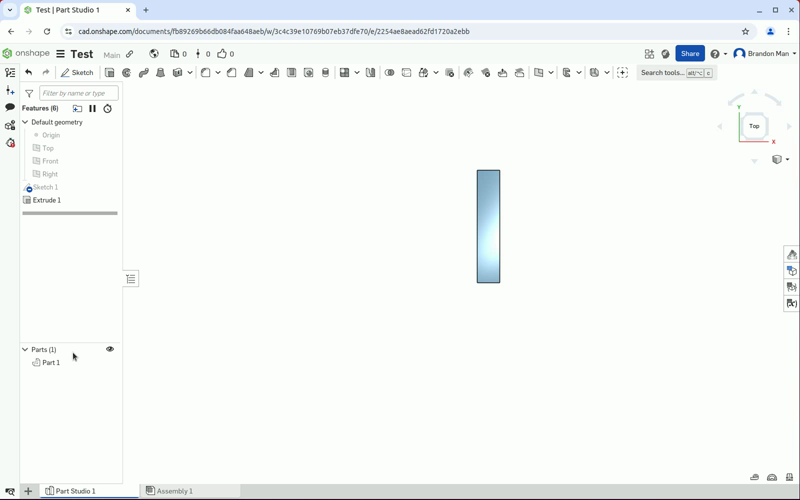
key(y)
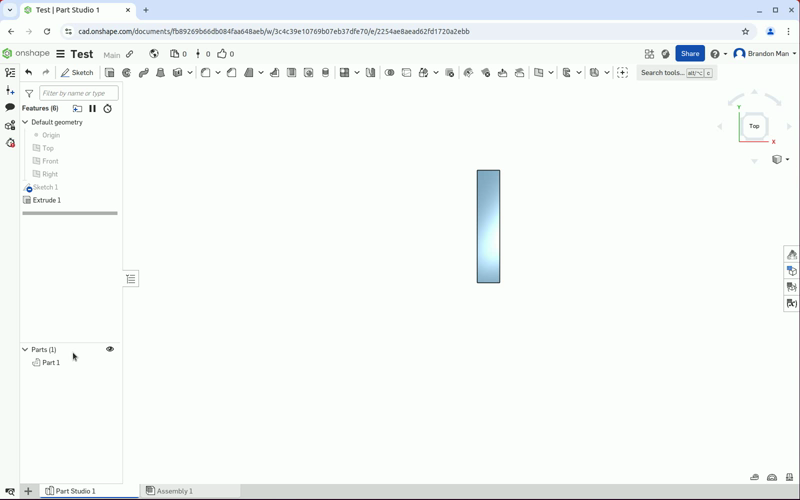
key(shift+p)
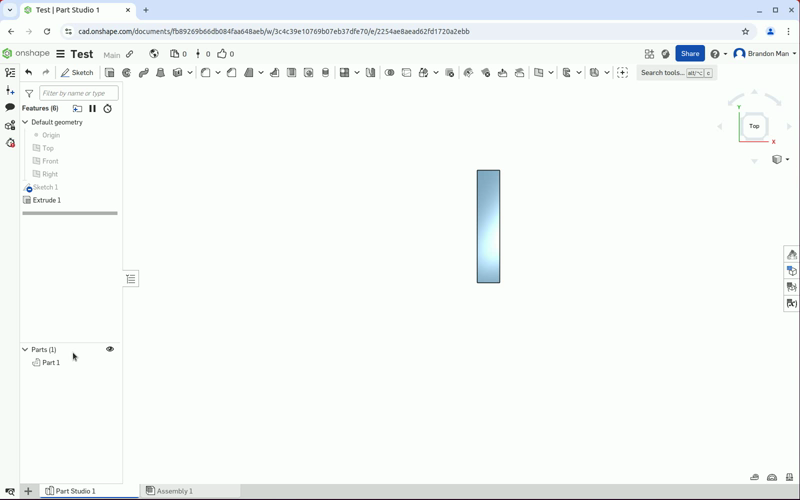
key(space)
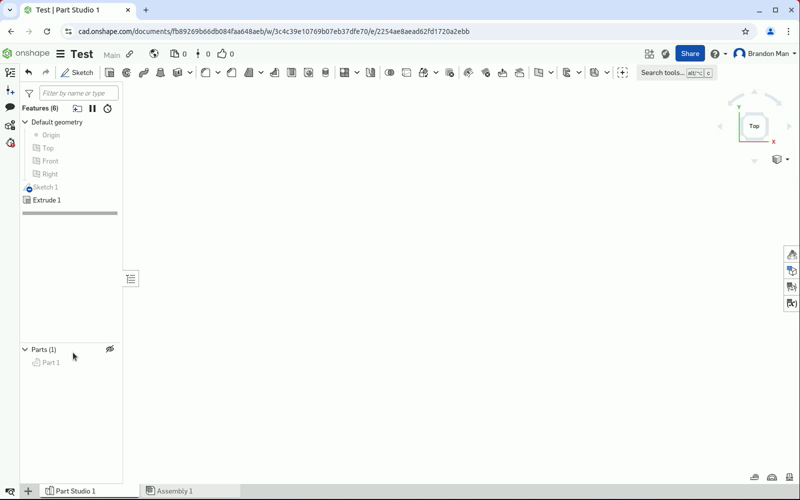
key_down(shift)
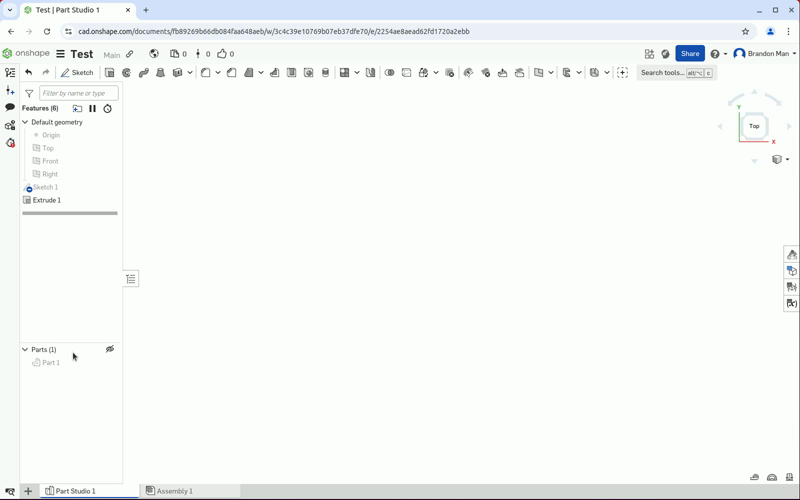
key(up)
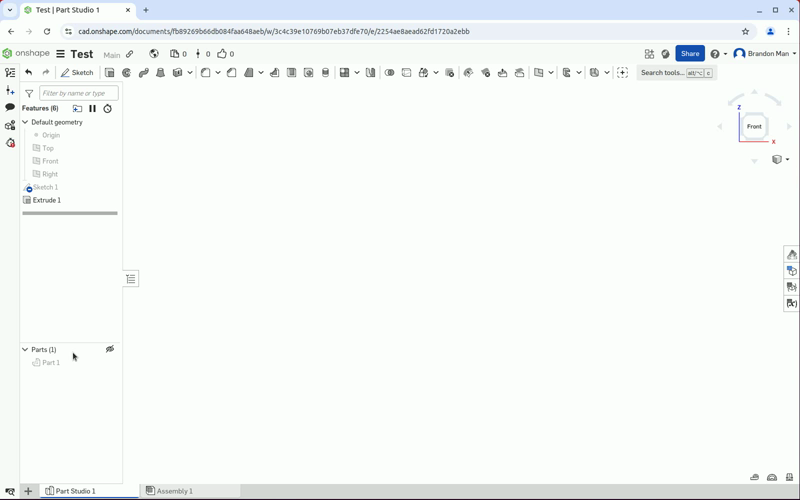
key_up(shift)
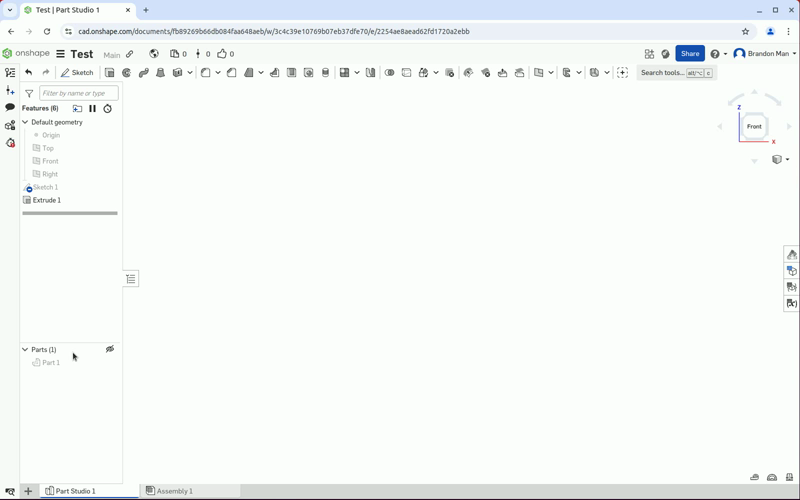
mouse_move(73, 352)
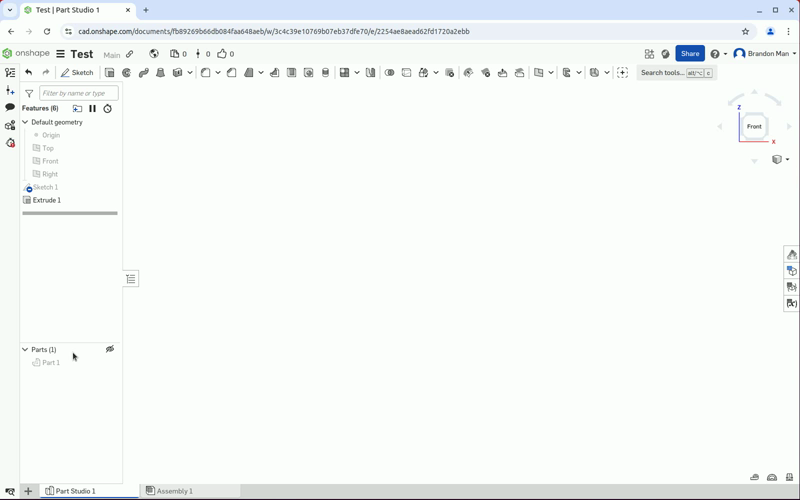
key(shift+y)
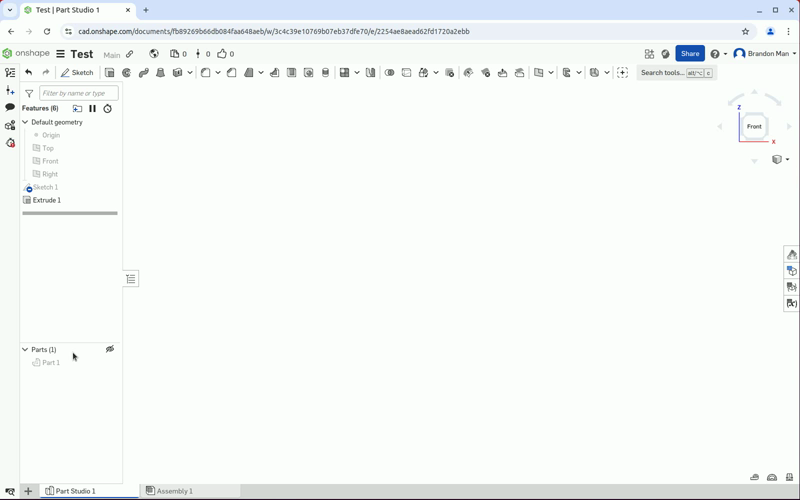
key(shift+s)
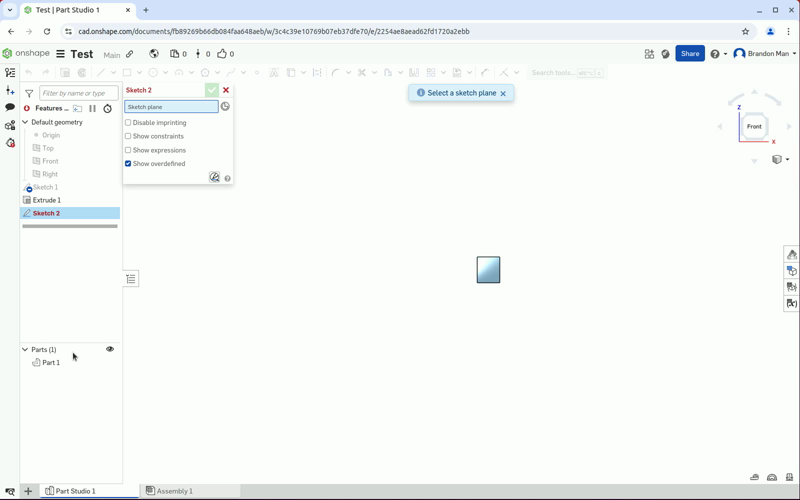
mouse_move(73, 163)
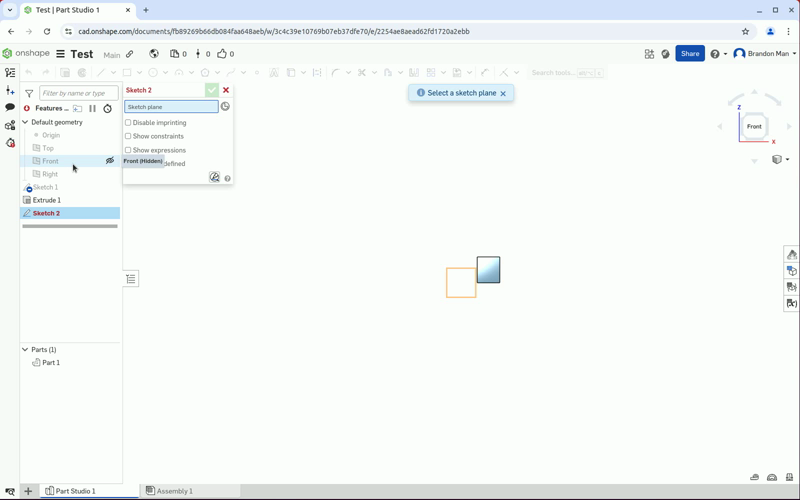
click(73, 163)
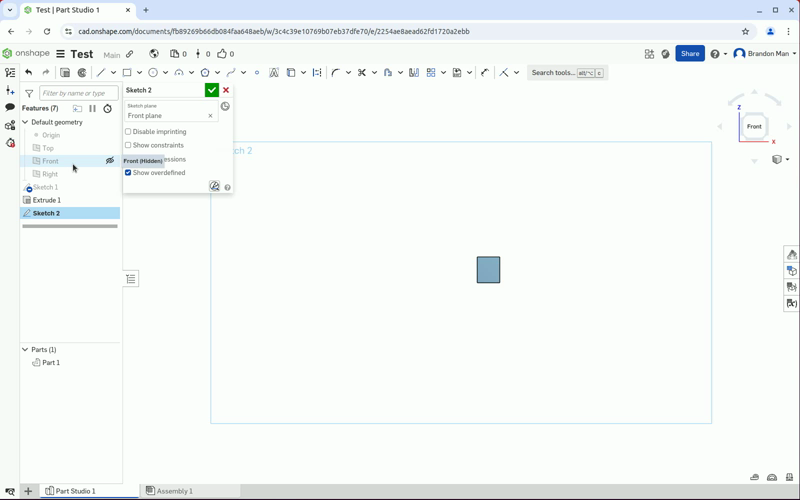
mouse_move(73, 352)
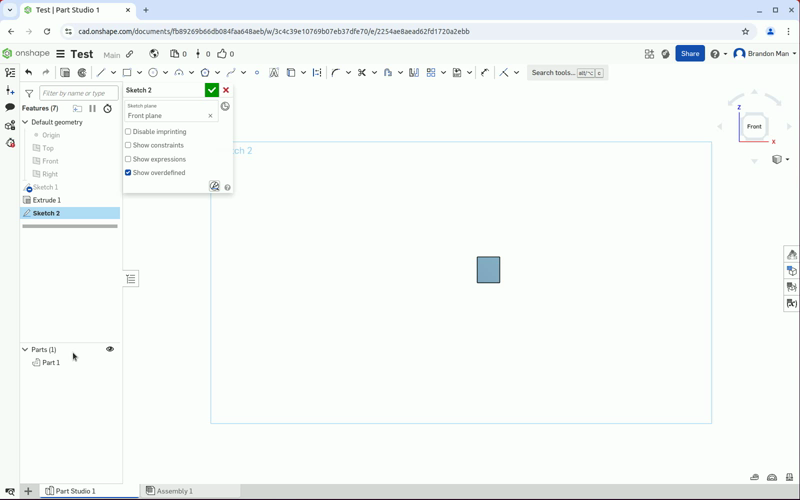
key(y)
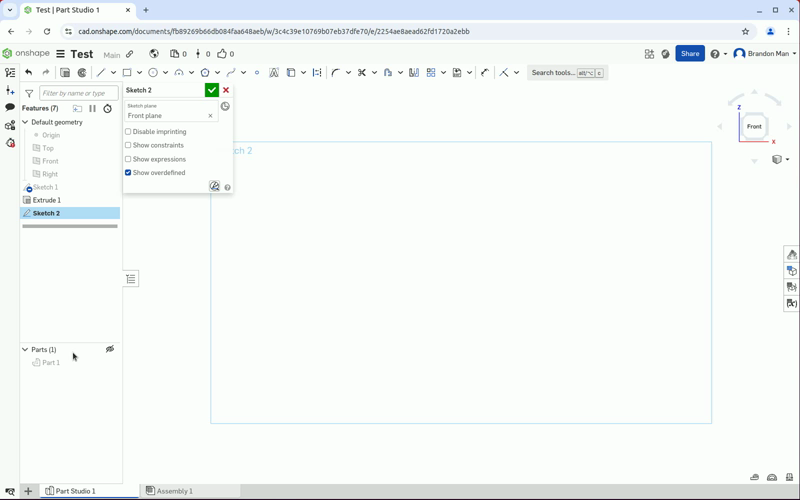
key(c)
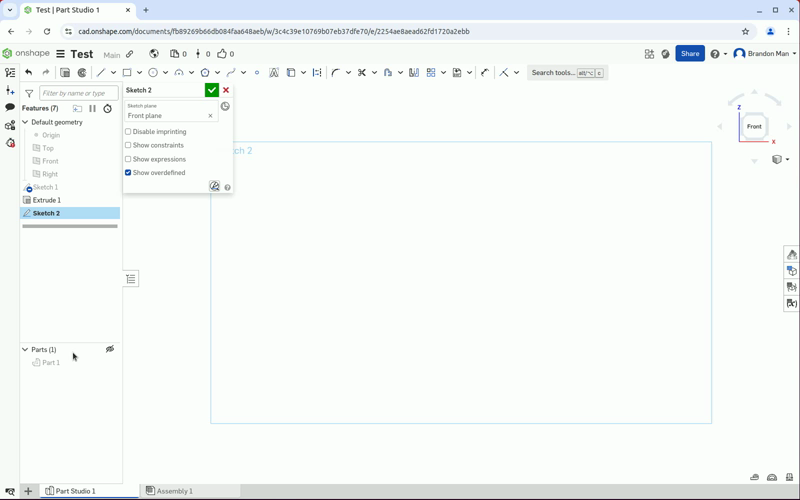
key_down(shift)
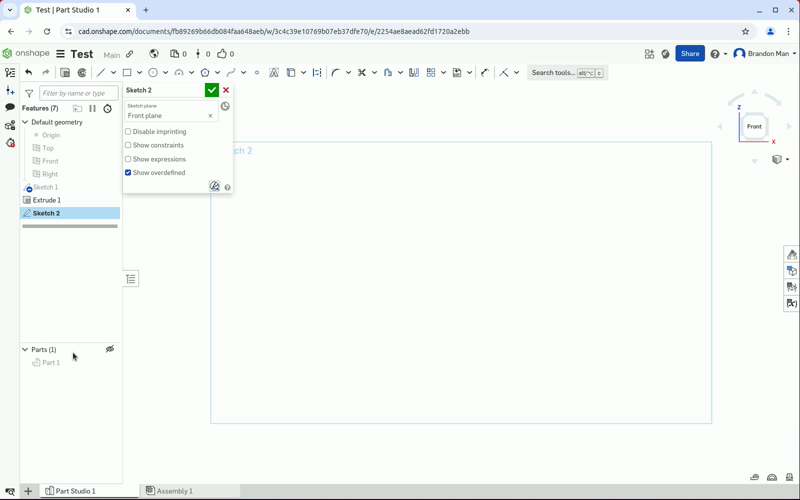
mouse_move(397, 231)
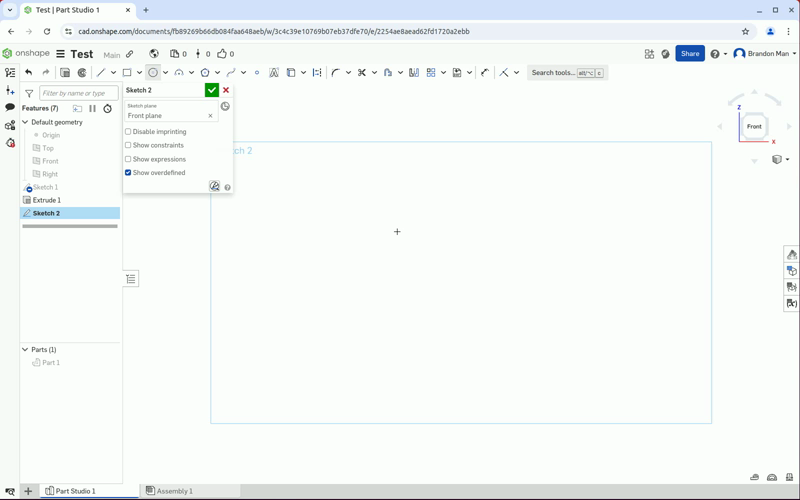
click(397, 231)
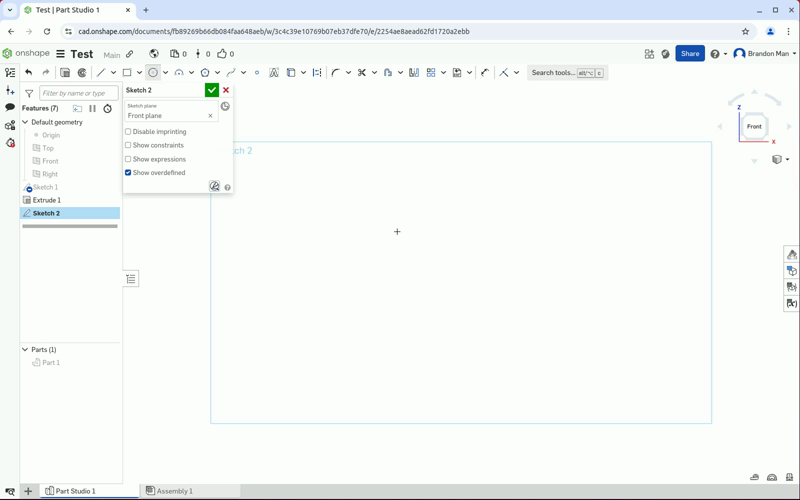
key_up(shift)
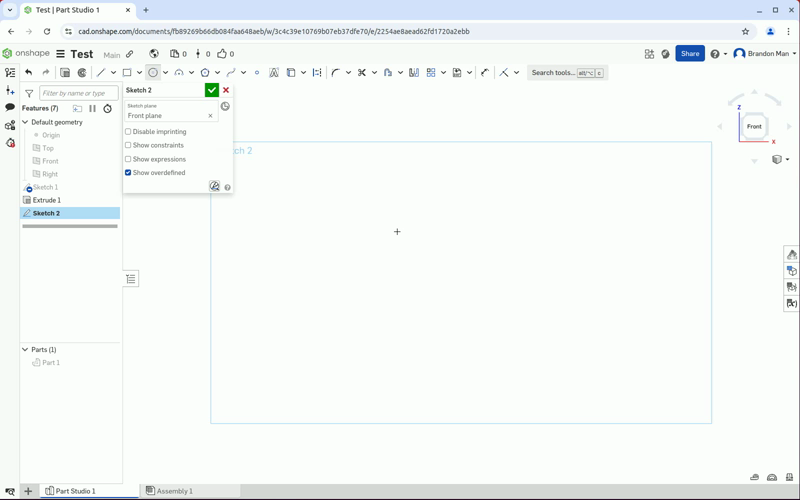
mouse_move(443, 231)
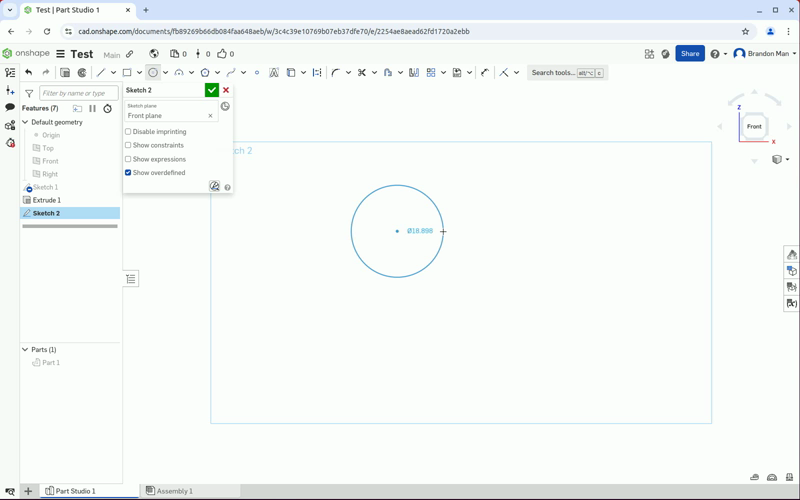
click(443, 231)
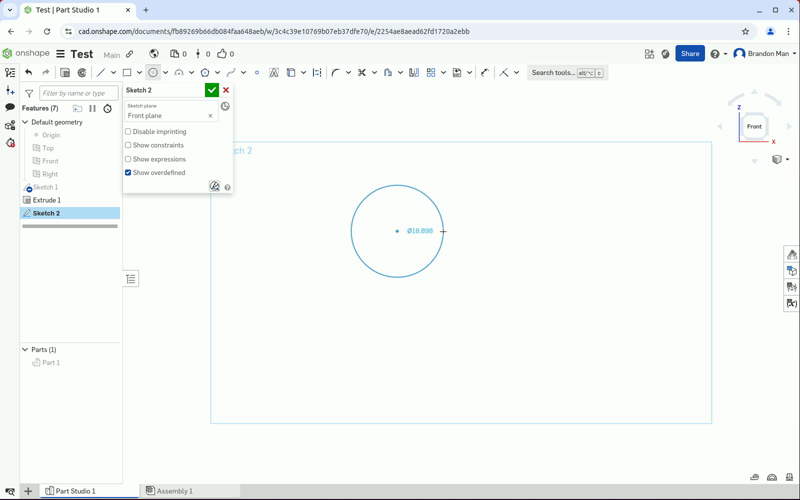
key(esc)
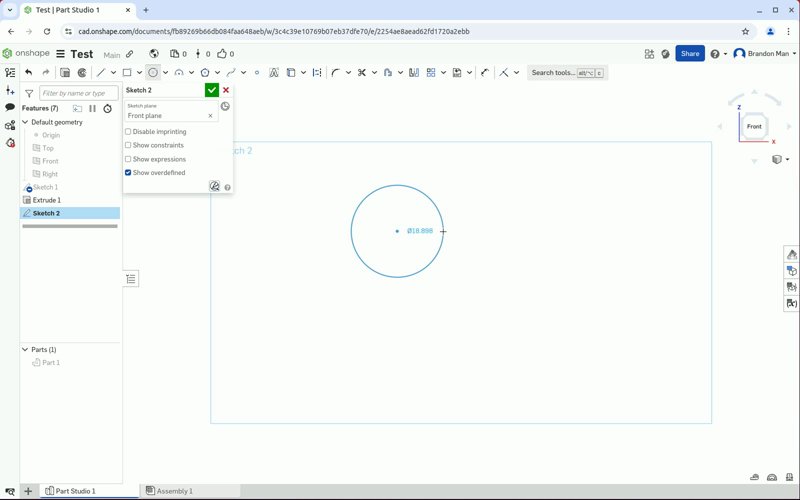
mouse_move(363, 231)
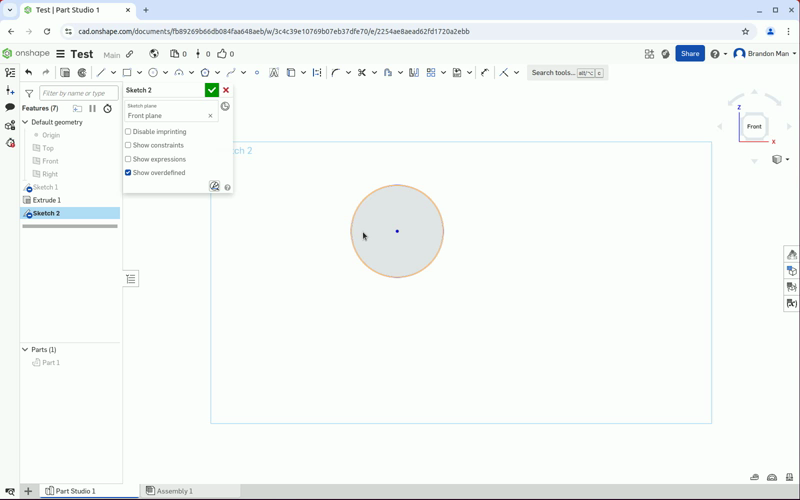
click(363, 231)
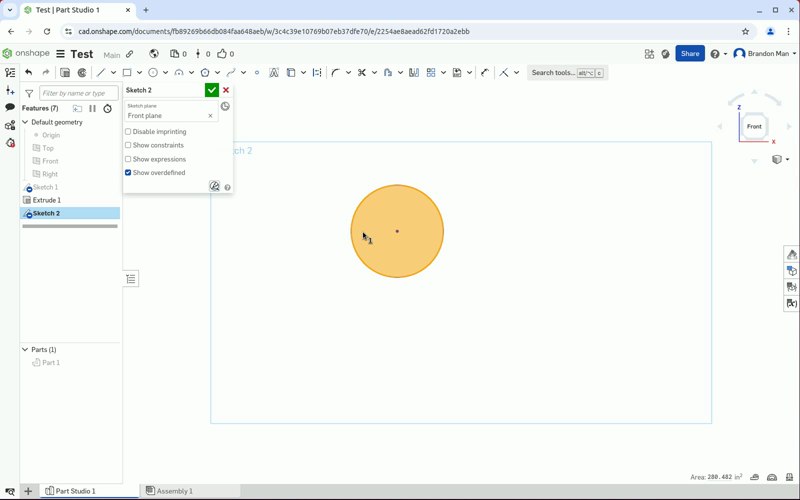
mouse_move(73, 352)
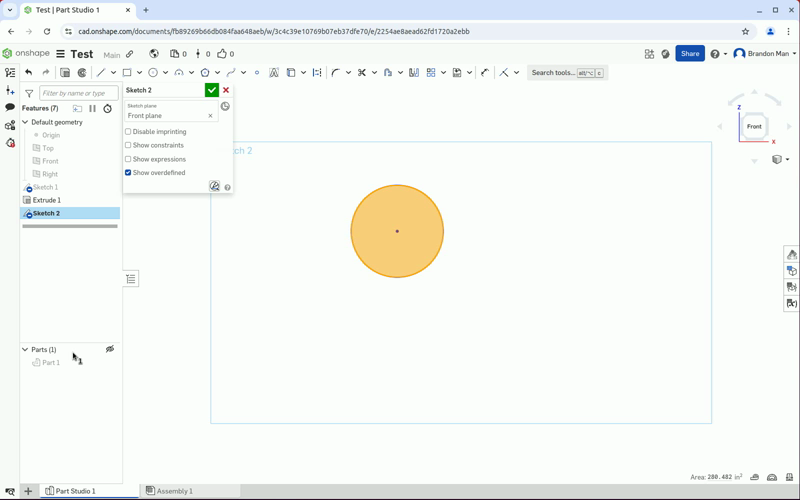
key(shift+y)
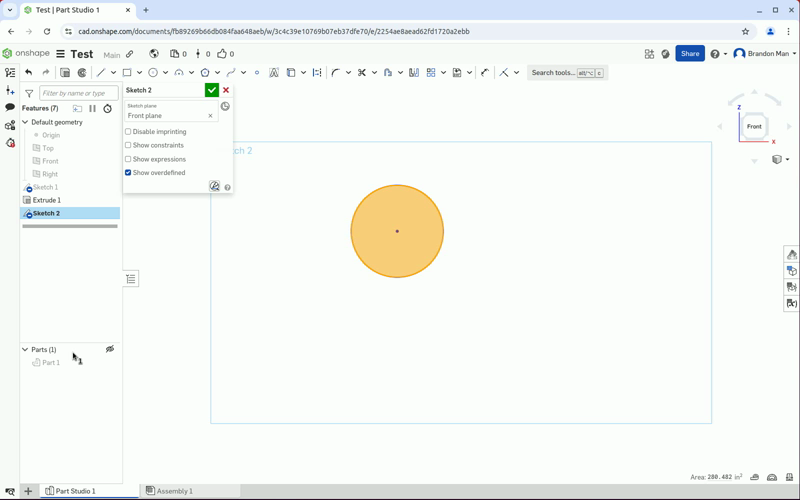
key(shift+e)
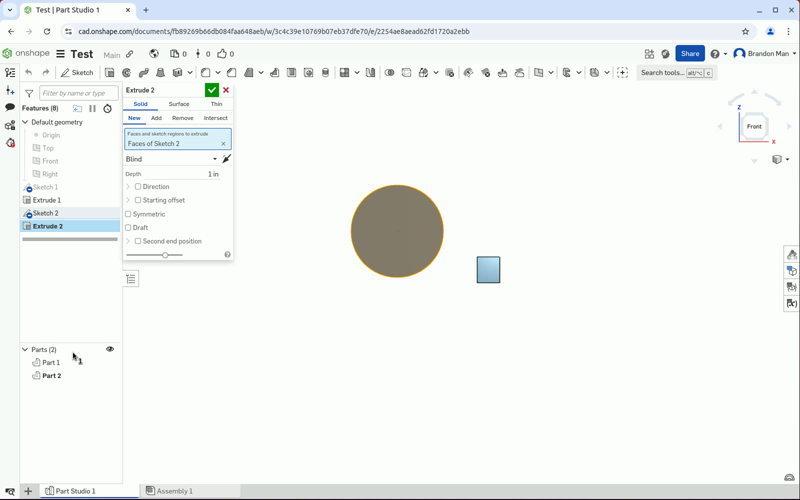
mouse_move(143, 106)
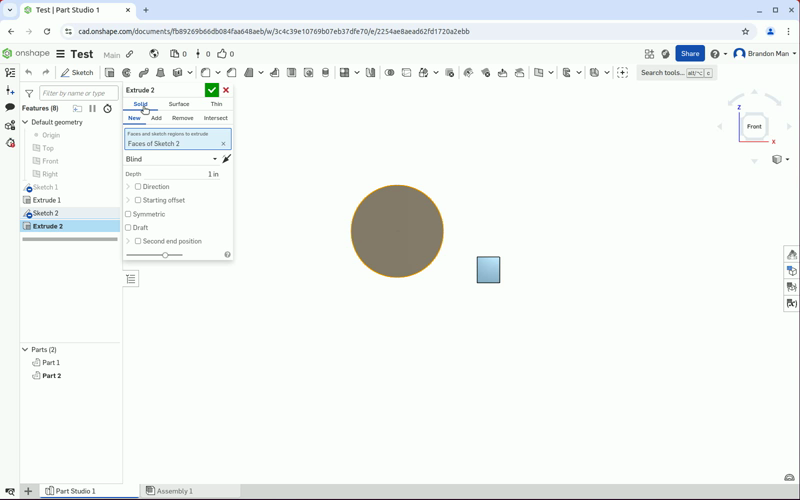
click(143, 106)
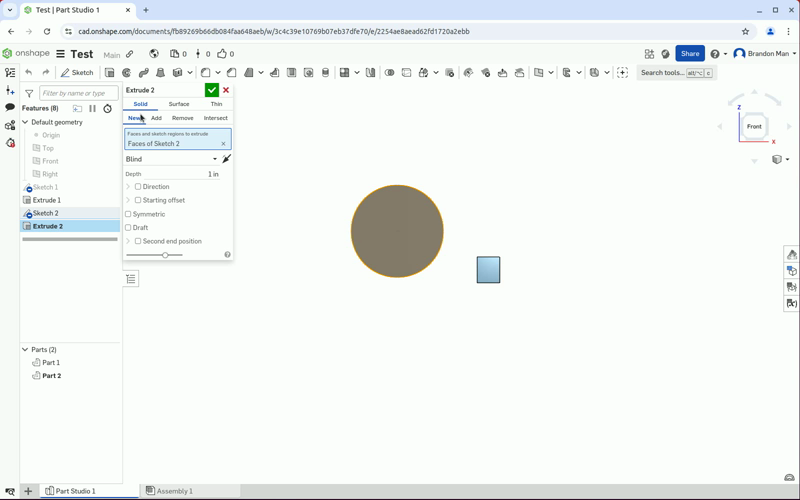
mouse_move(137, 120)
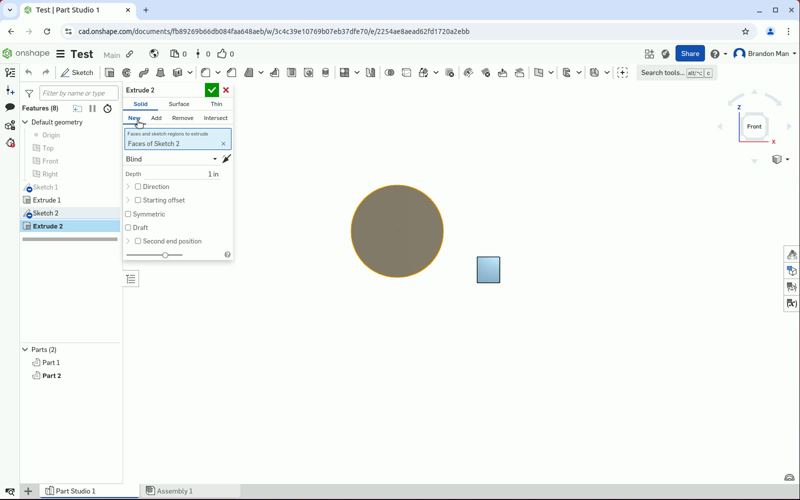
click(137, 120)
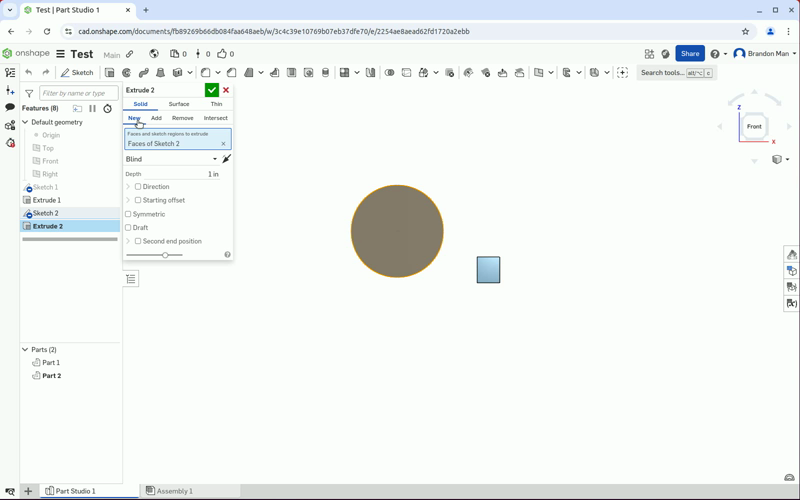
key(tab, 4)
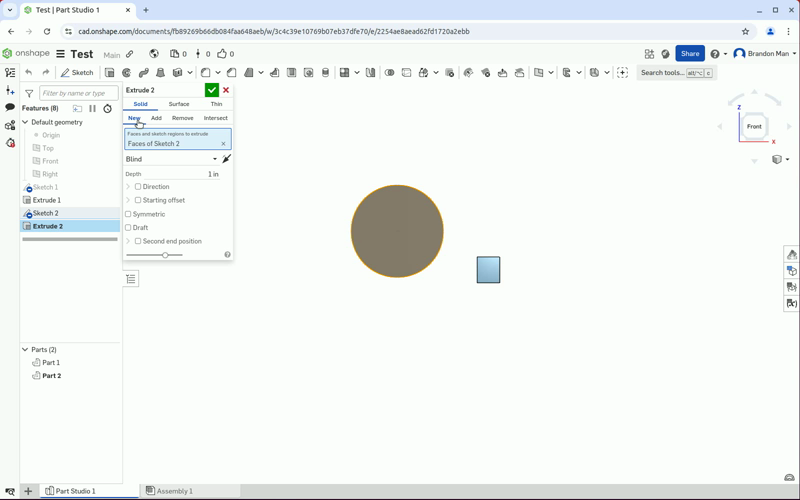
text(16.128)
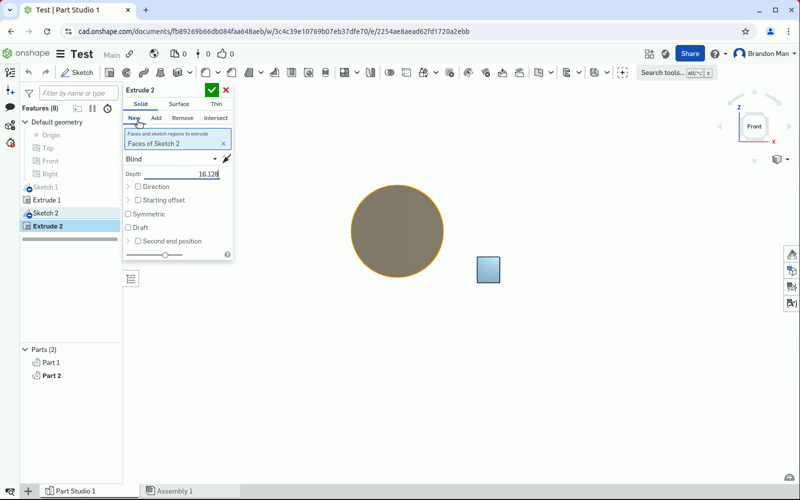
key(enter)
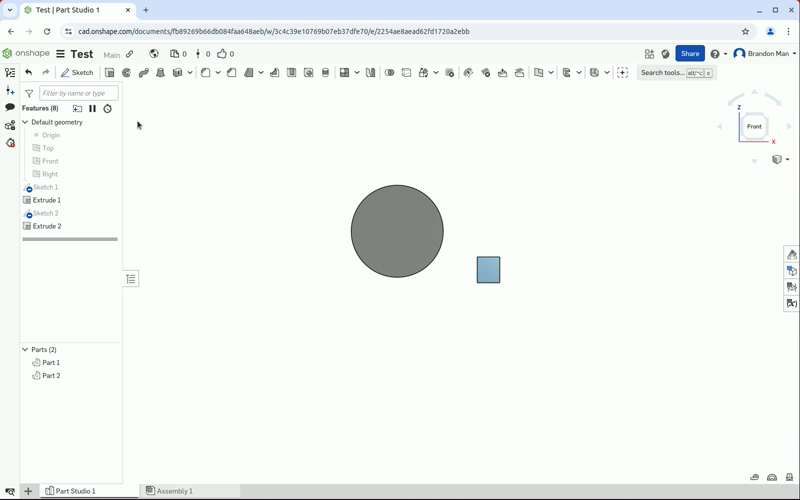
key(shift+h)
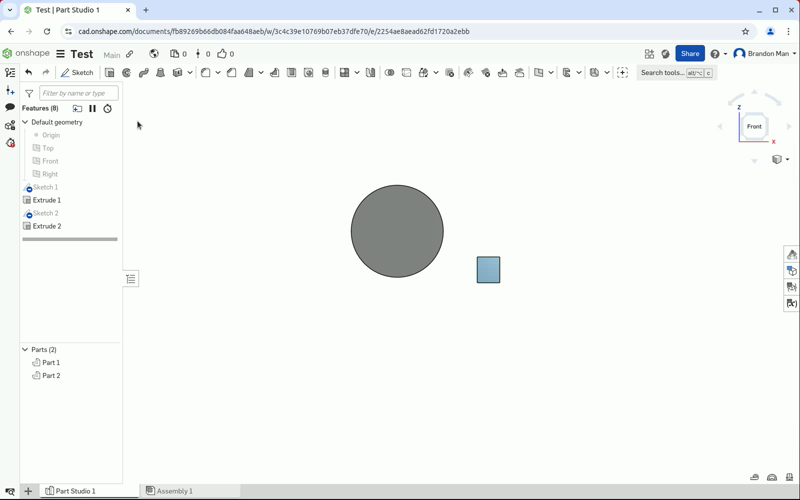
key(shift+h)
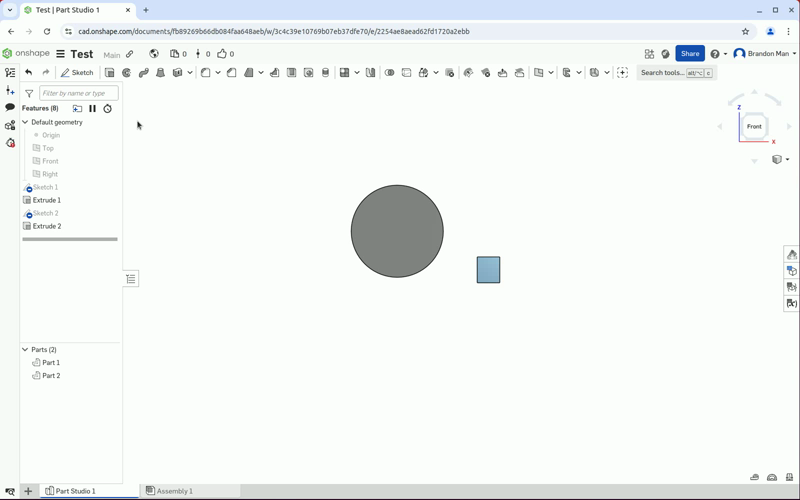
key(shift+7)
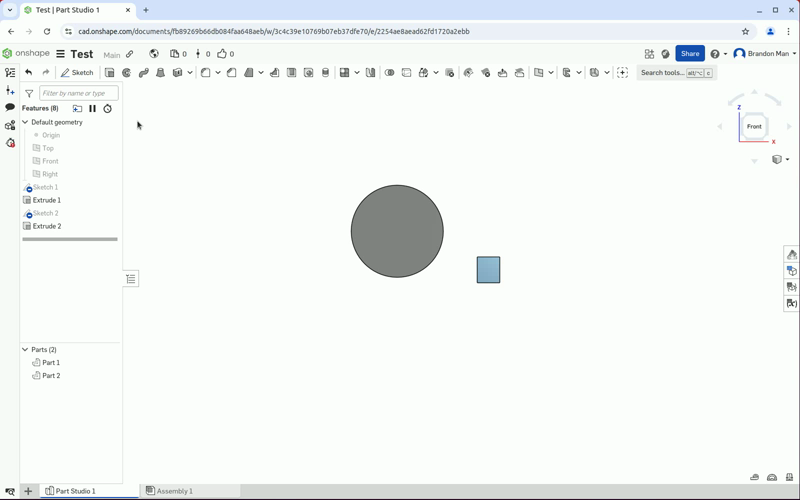
key(left, 2)
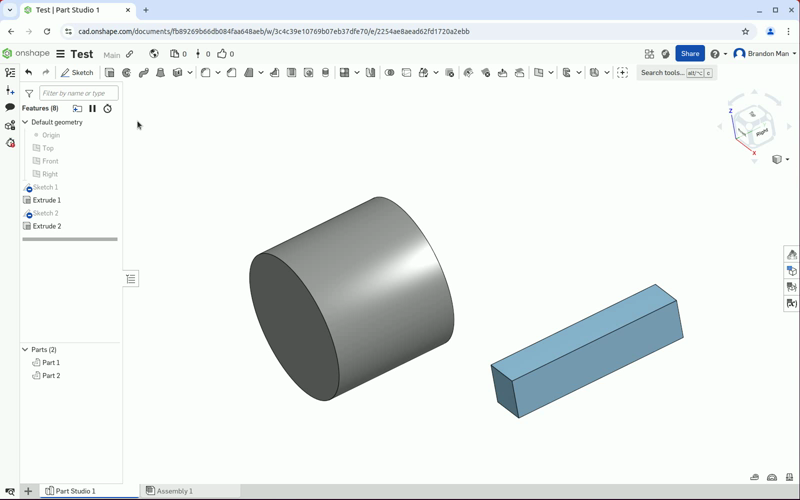
key(down, 2)
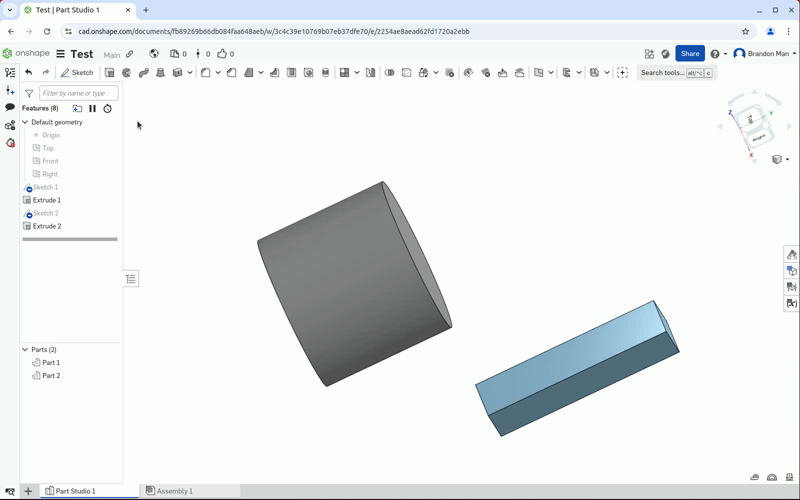
key(up, 2)
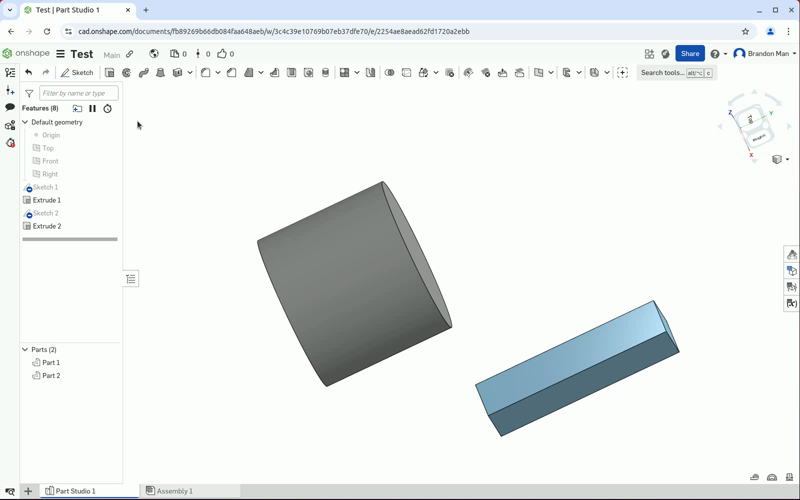
key(right, 2)
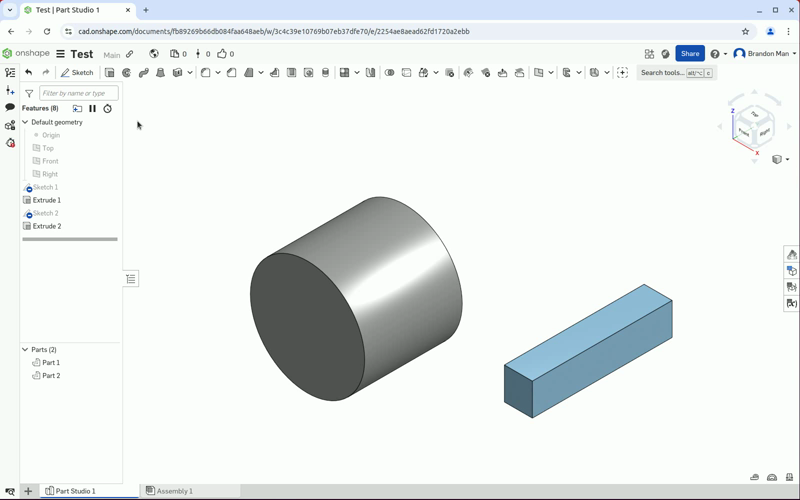
mouse_move(73, 189)
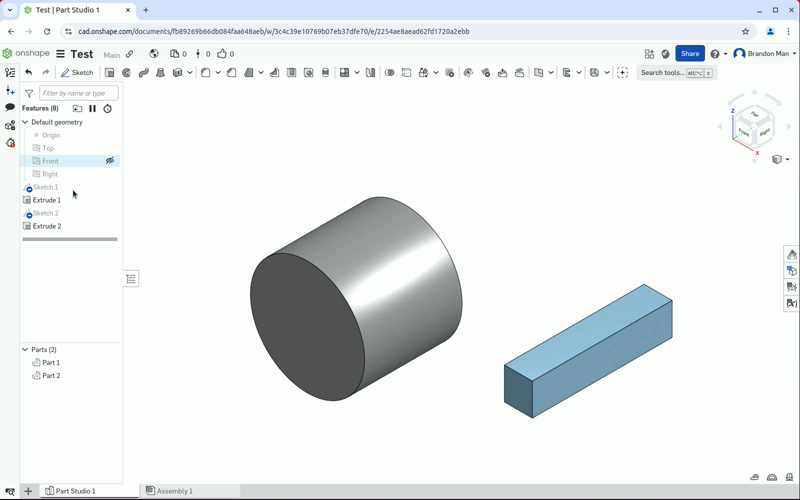
click(73, 189)